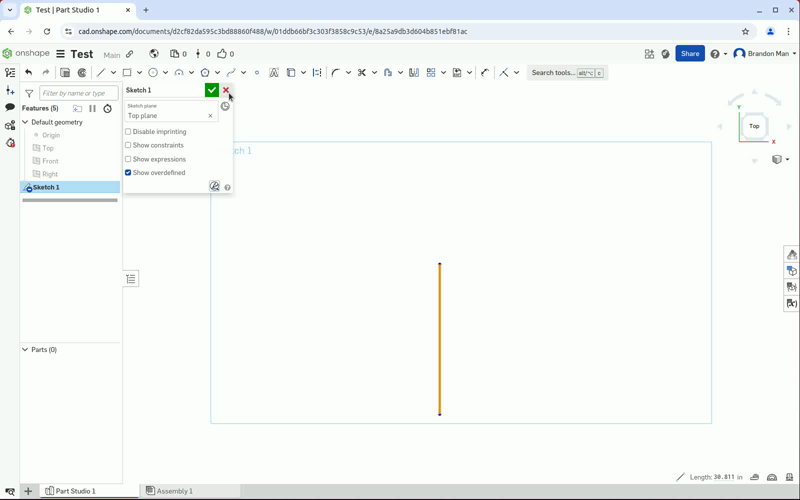
key(shift+h)
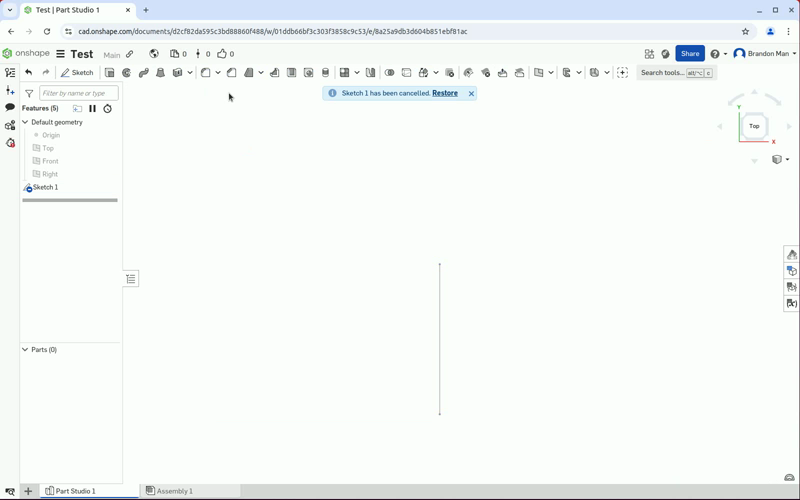
key(shift+s)
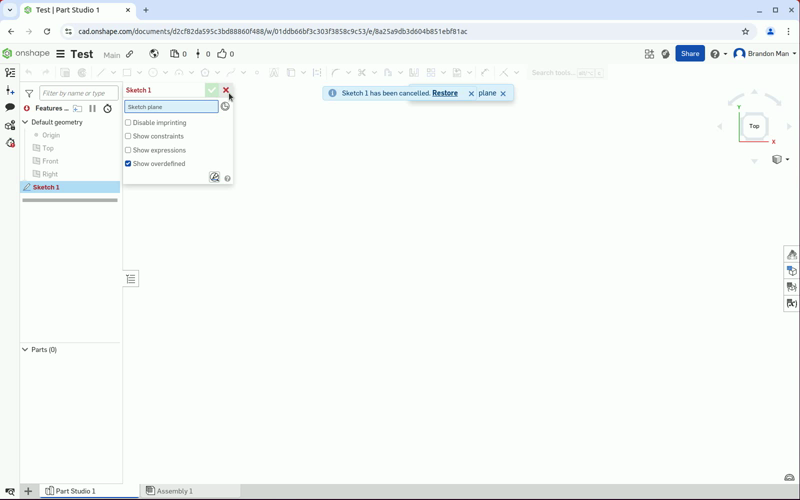
mouse_move(73, 150)
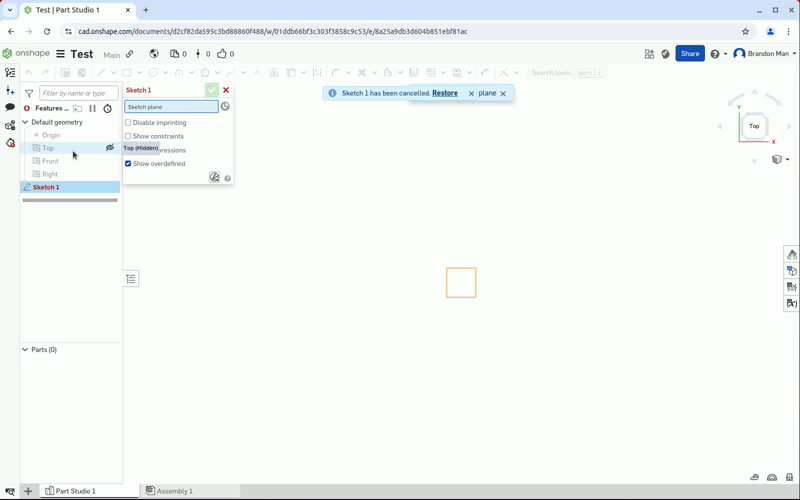
click(73, 150)
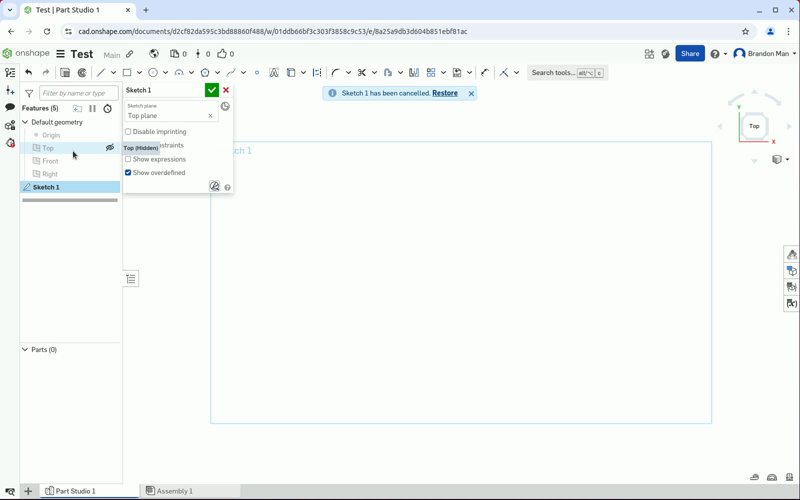
mouse_move(73, 352)
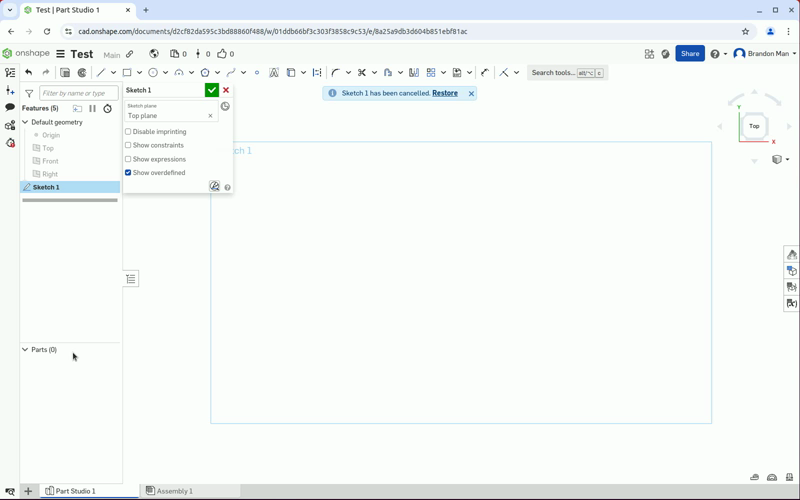
key(y)
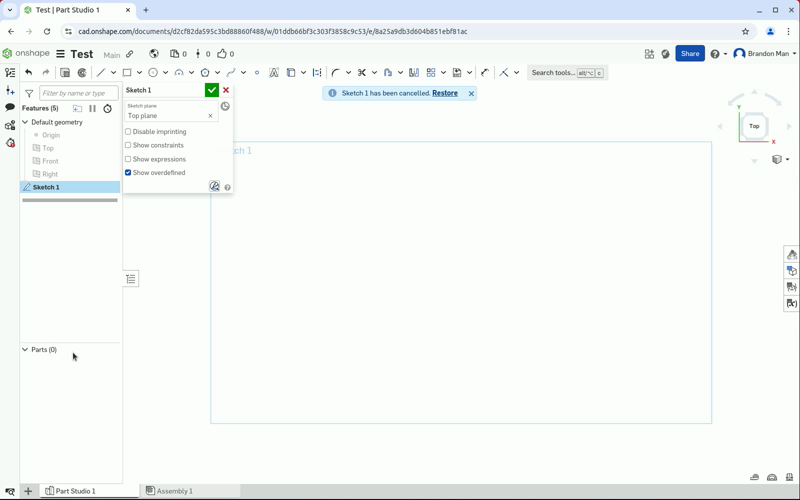
key(l)
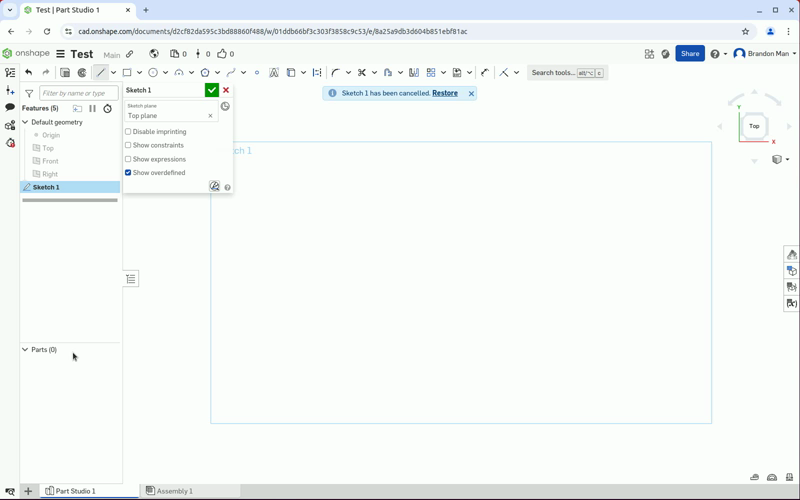
key_down(shift)
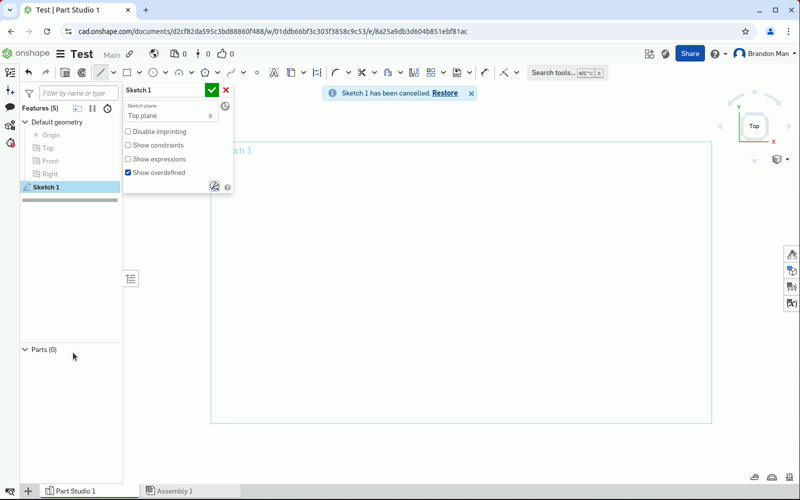
mouse_move(405, 353)
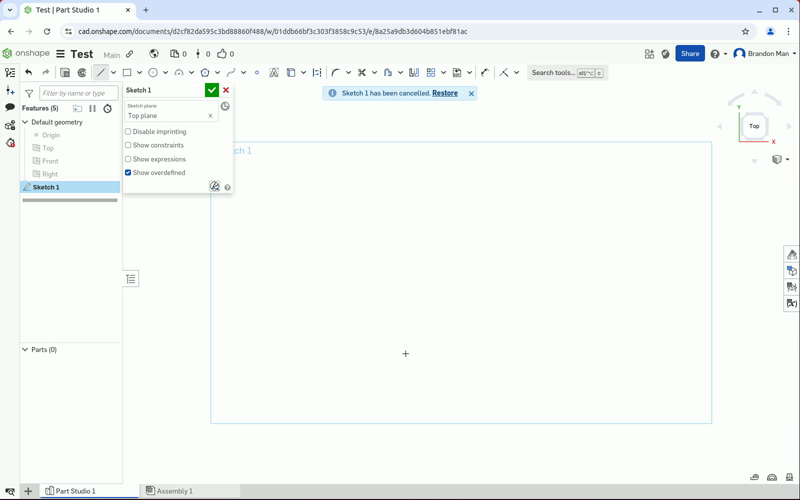
click(405, 353)
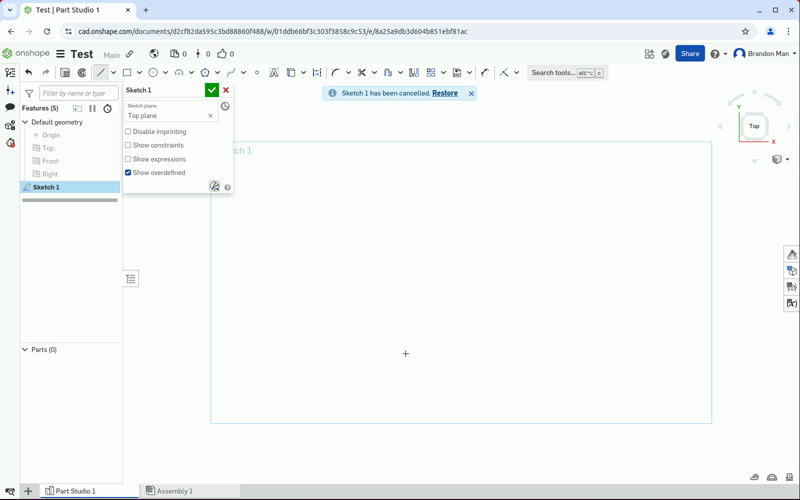
key_up(shift)
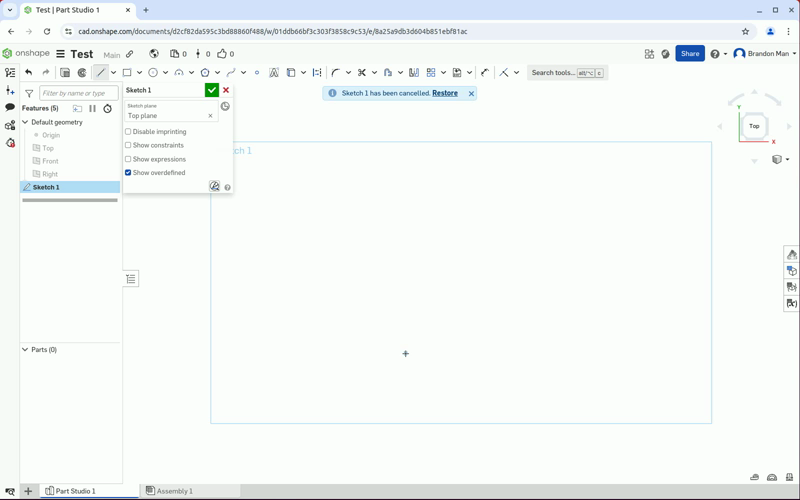
key_down(shift)
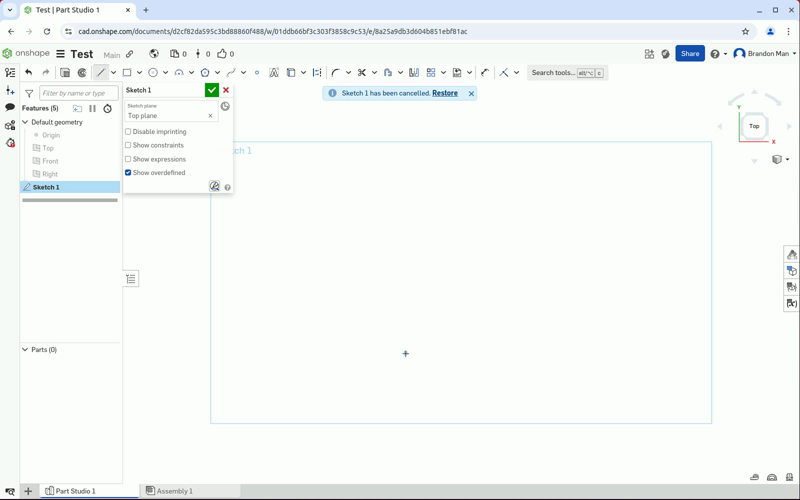
mouse_move(518, 353)
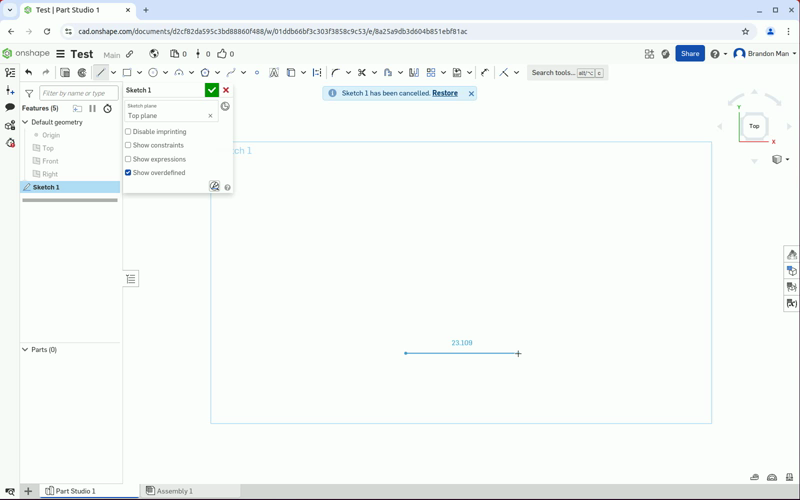
click(518, 353)
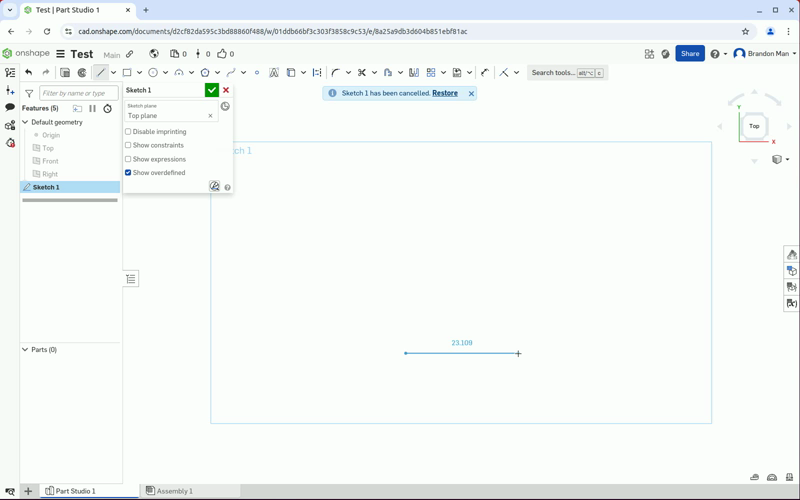
key_up(shift)
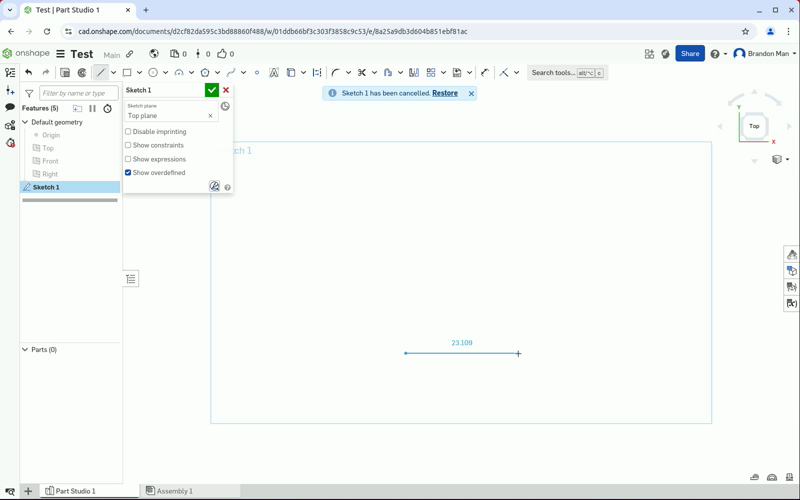
key_down(shift)
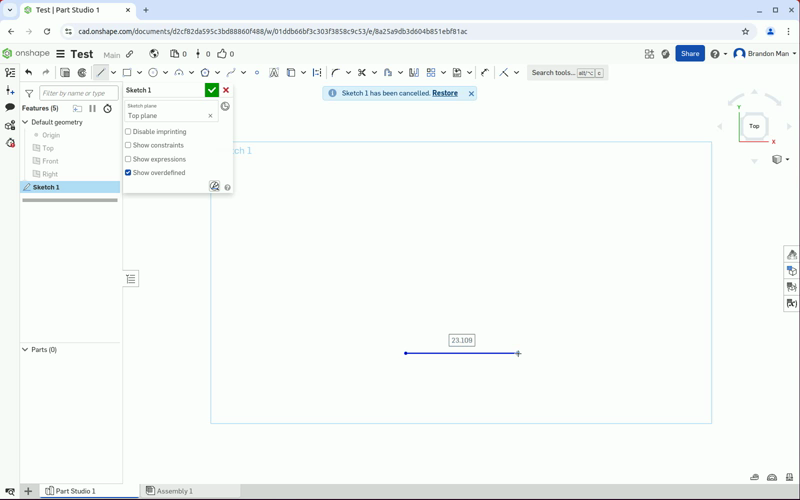
mouse_move(518, 240)
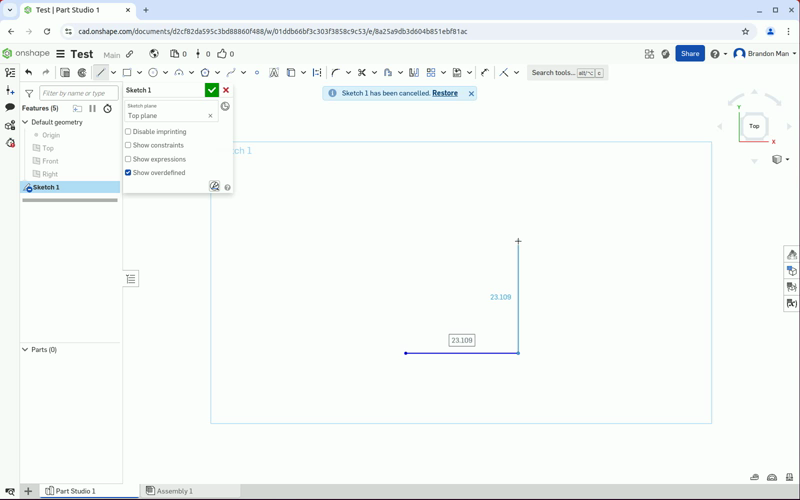
click(518, 240)
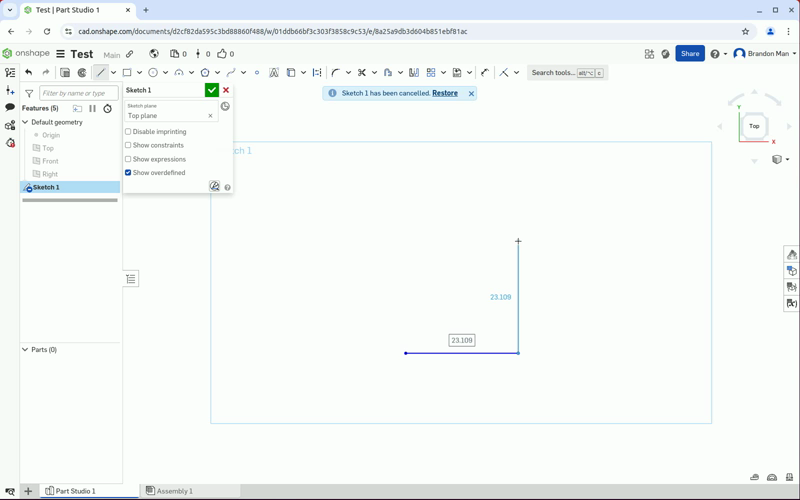
key_up(shift)
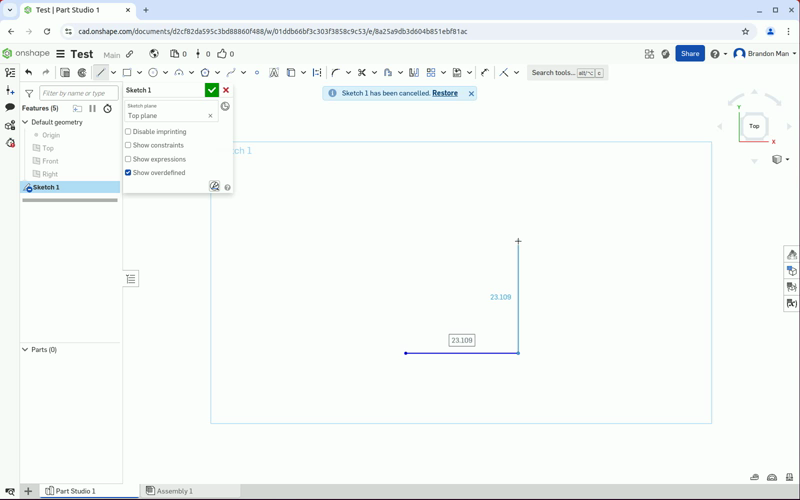
key_down(shift)
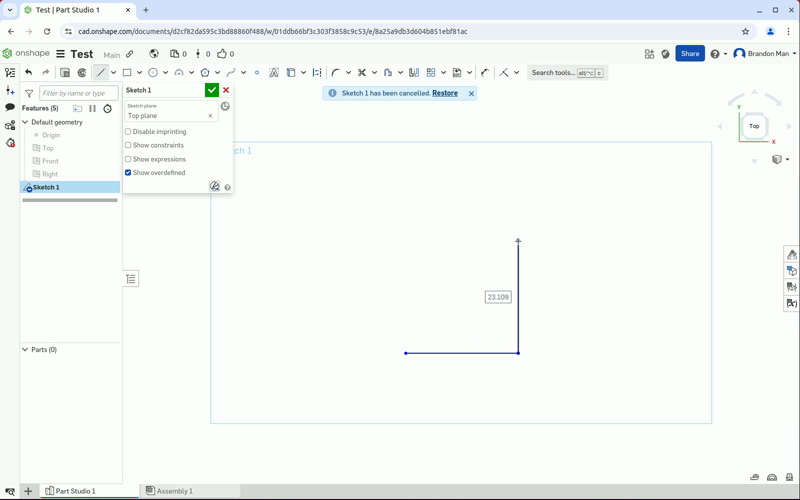
mouse_move(405, 240)
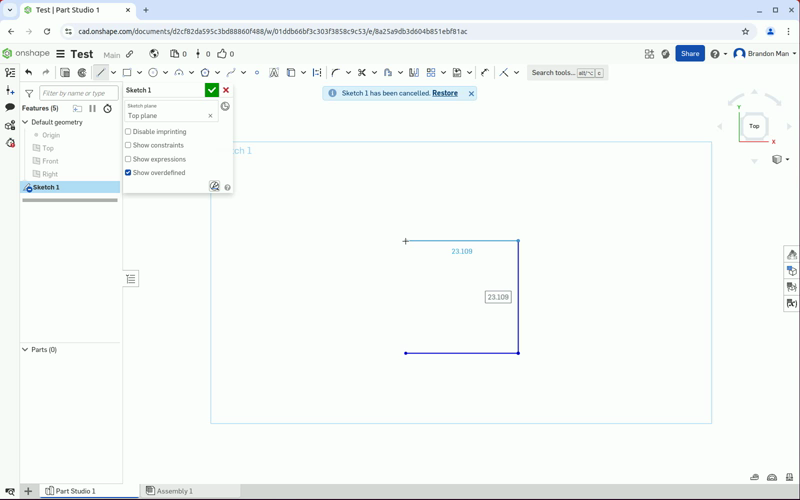
click(405, 240)
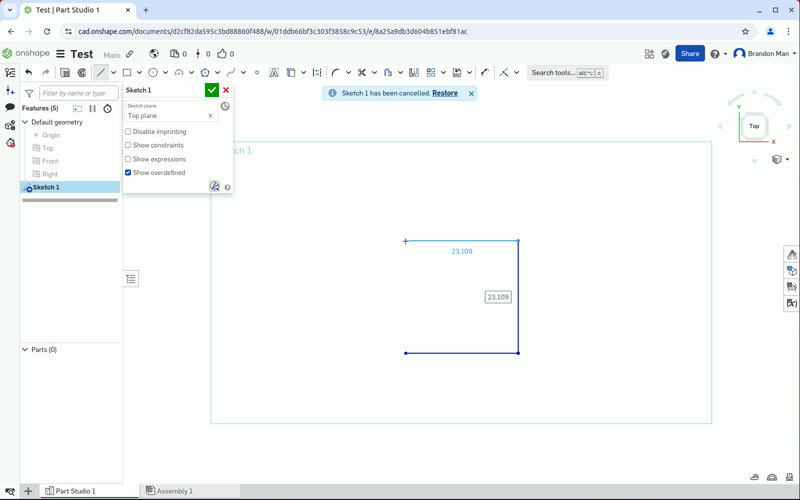
key_up(shift)
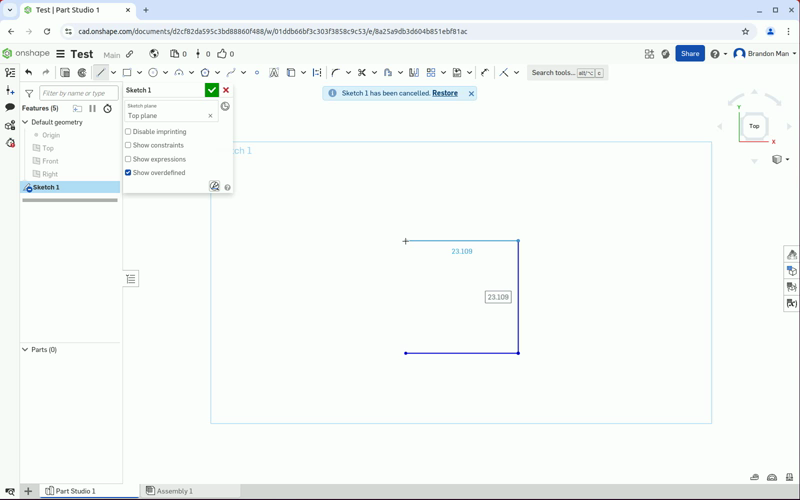
key_down(shift)
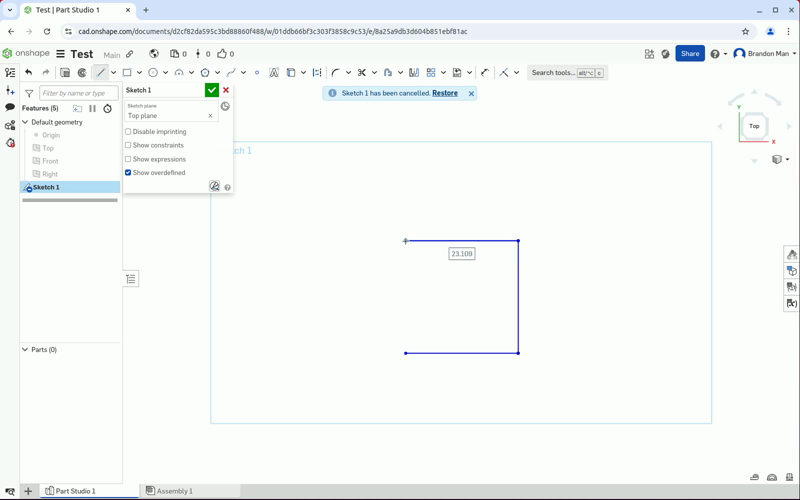
mouse_move(405, 353)
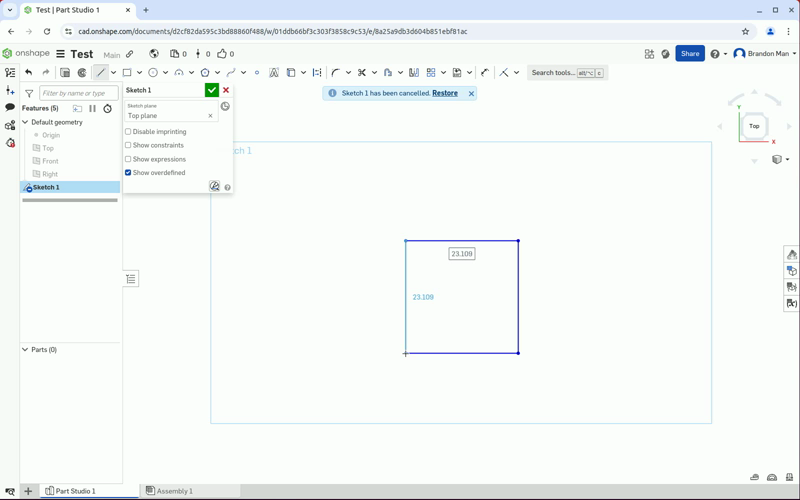
key_up(shift)
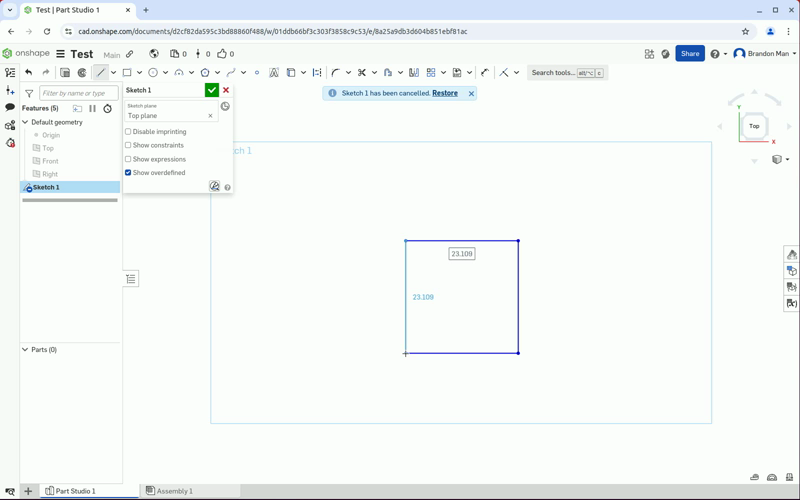
click(405, 353)
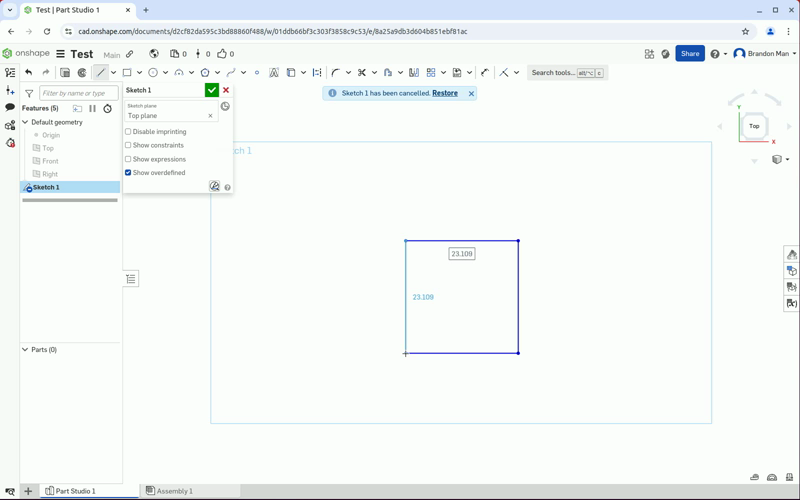
key(esc)
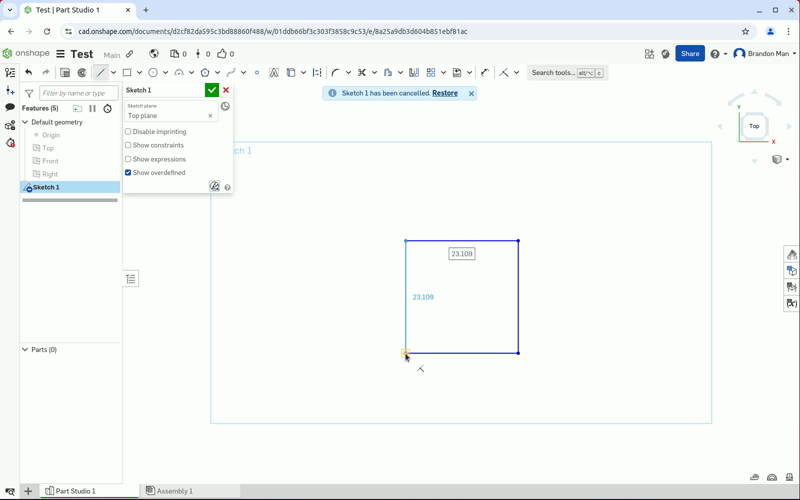
mouse_move(447, 277)
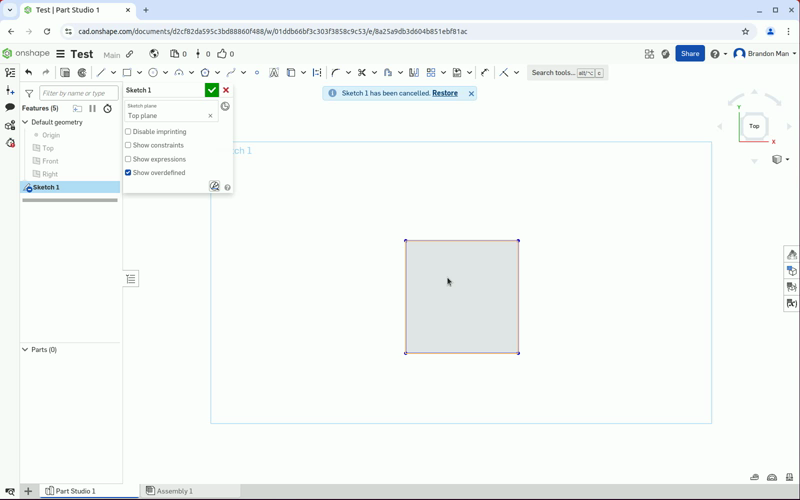
click(447, 277)
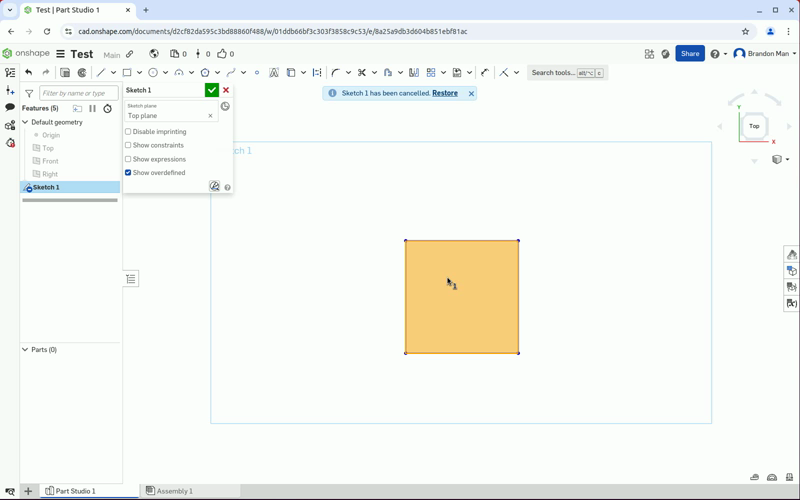
mouse_move(73, 352)
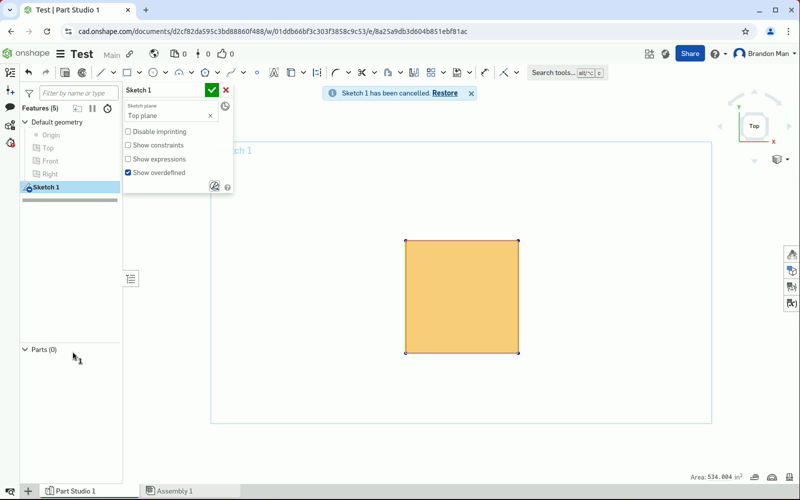
key(shift+y)
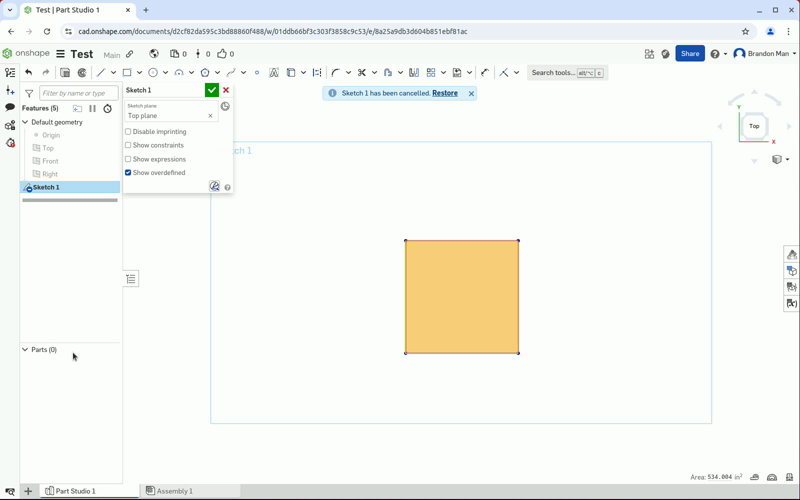
key(shift+e)
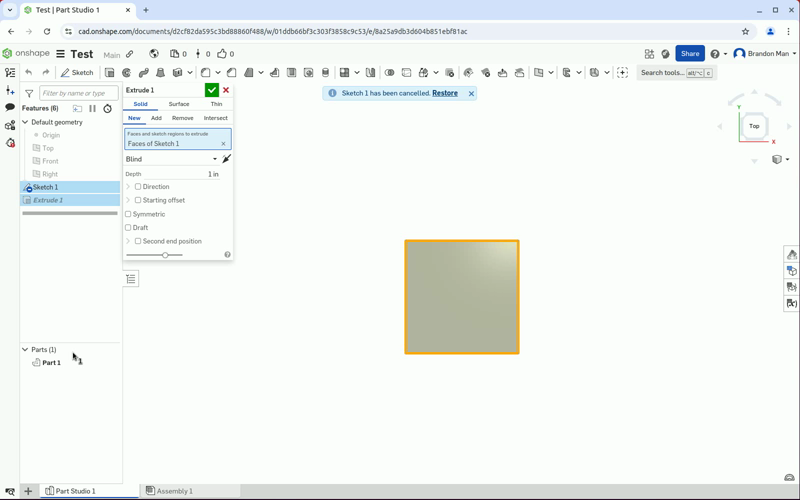
mouse_move(143, 106)
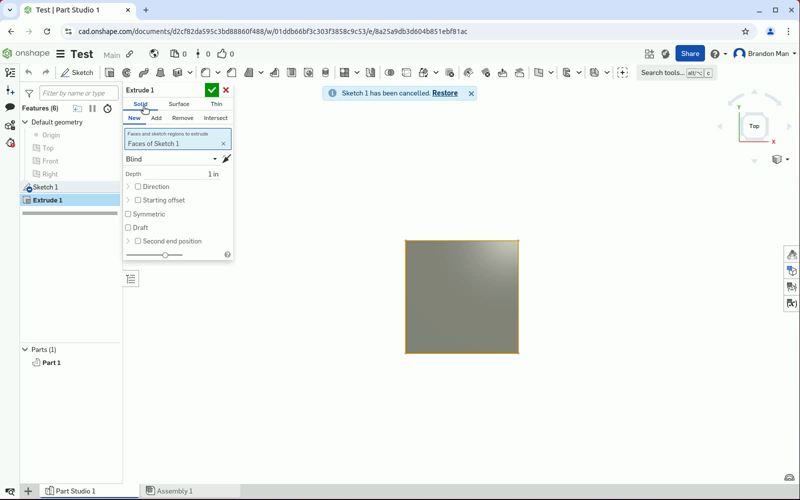
click(143, 106)
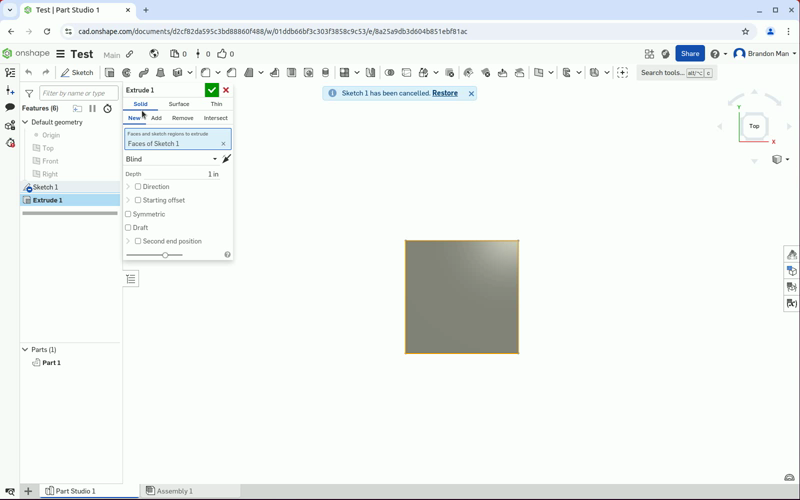
mouse_move(137, 120)
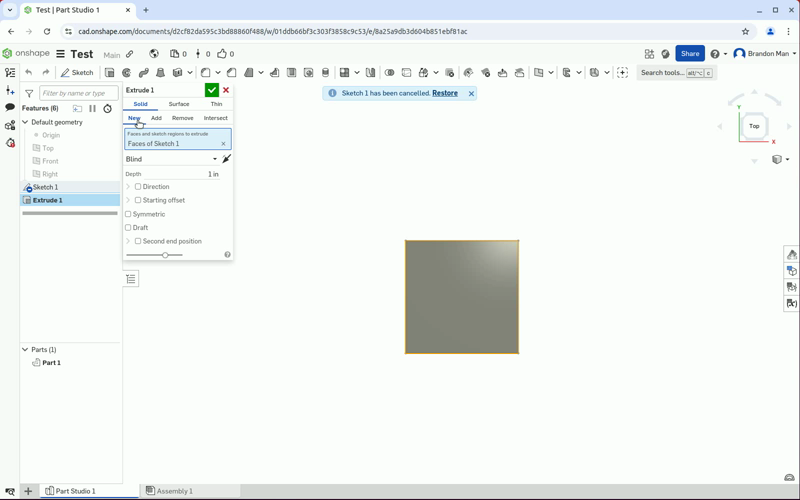
click(137, 120)
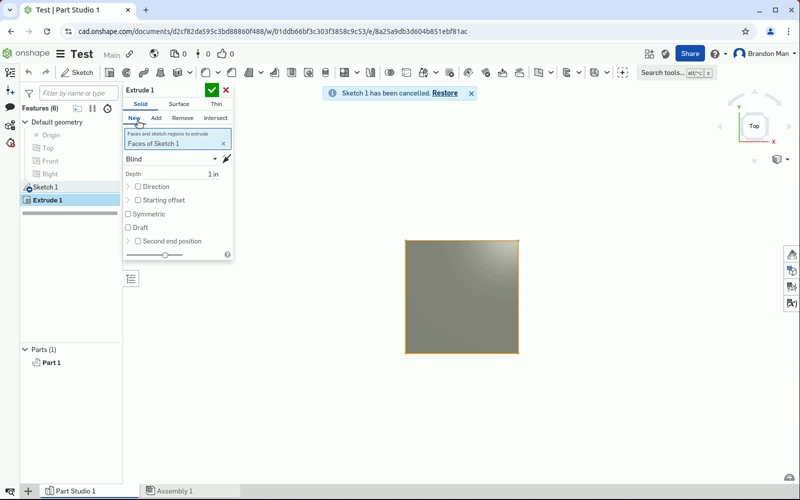
key(tab, 4)
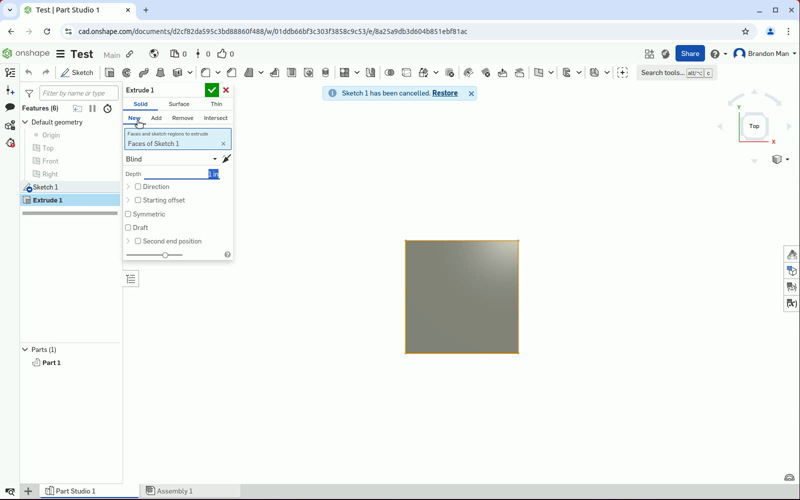
text(5.777)
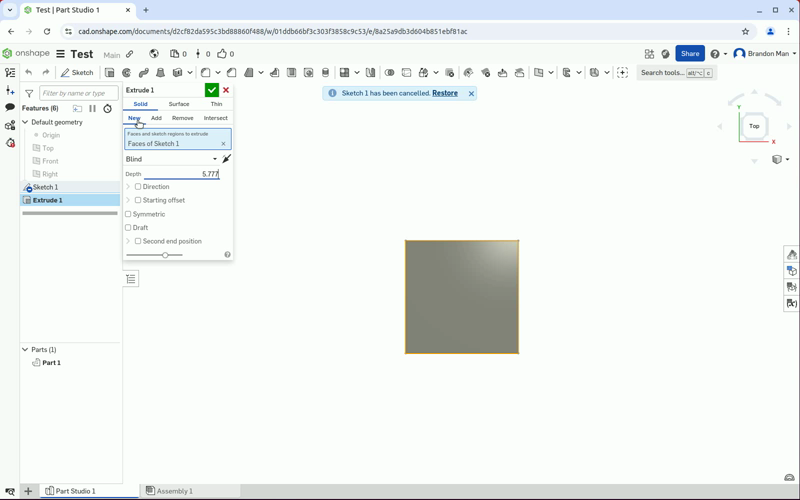
key(enter)
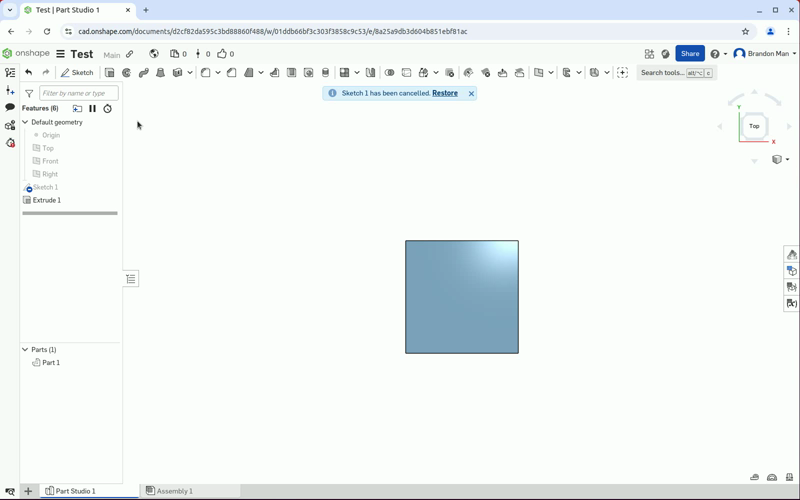
key(shift+h)
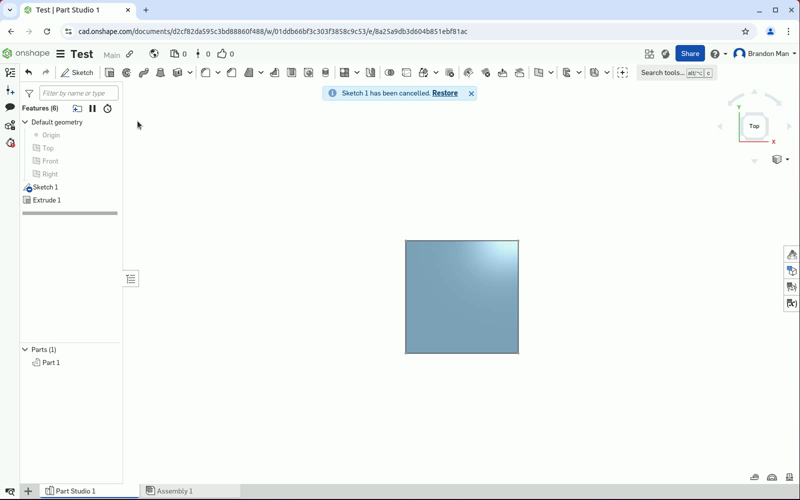
key(shift+h)
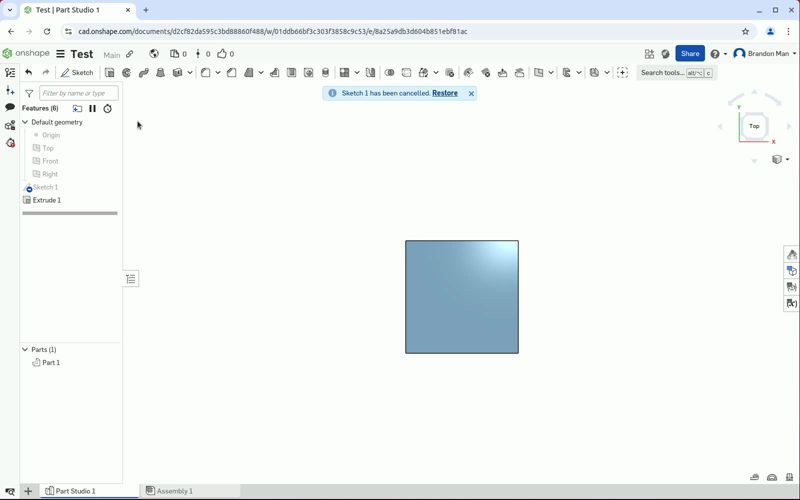
mouse_move(73, 189)
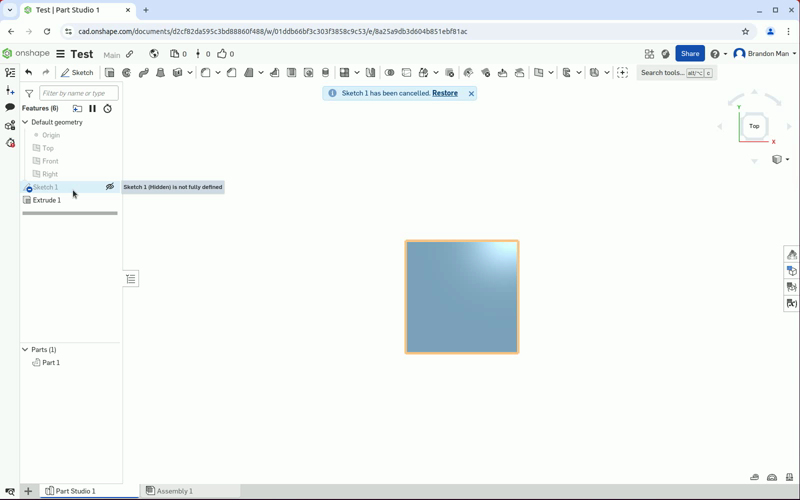
click(73, 189)
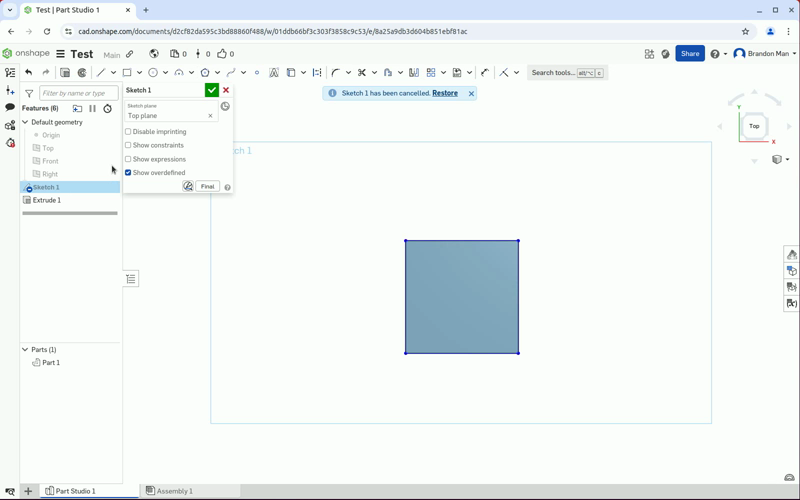
mouse_move(229, 92)
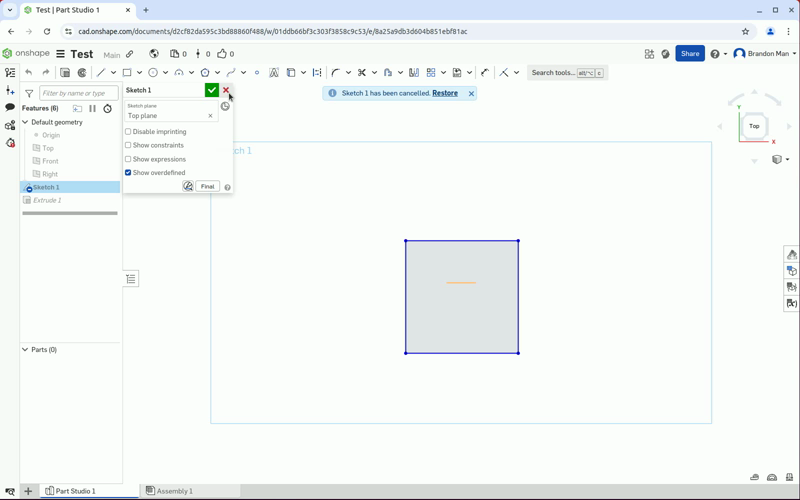
click(229, 92)
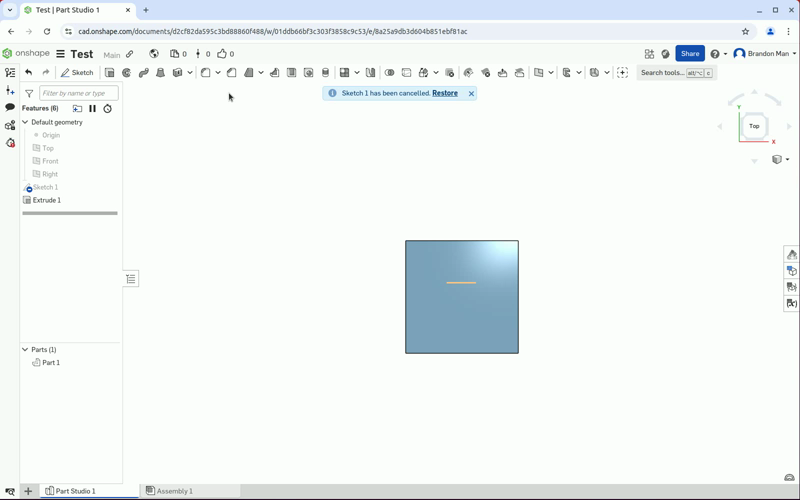
mouse_move(541, 75)
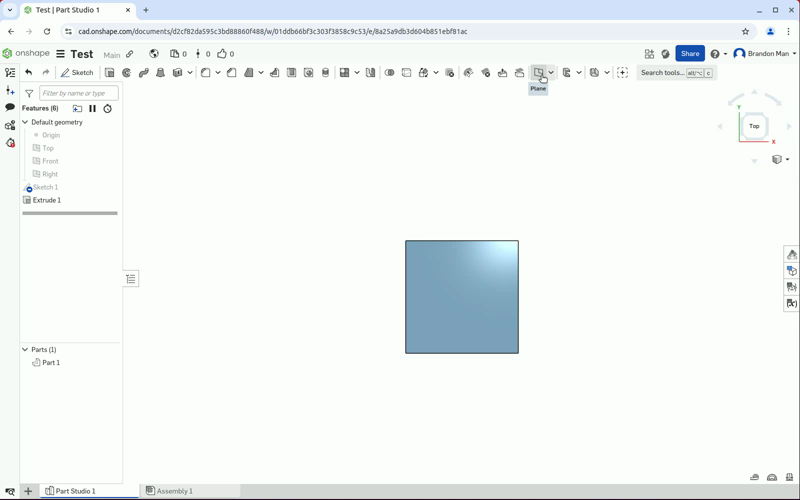
click(541, 75)
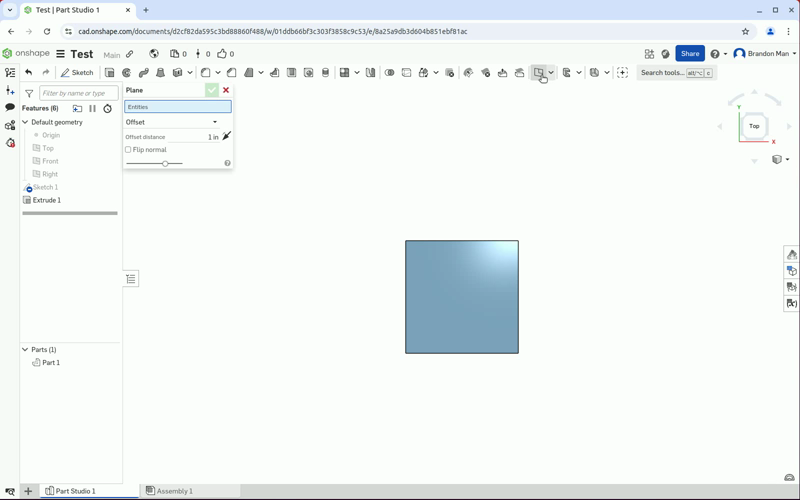
mouse_move(73, 150)
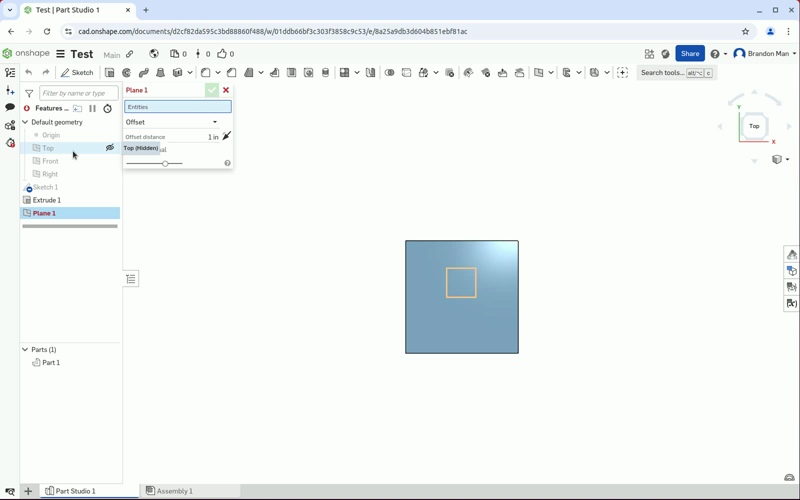
click(73, 150)
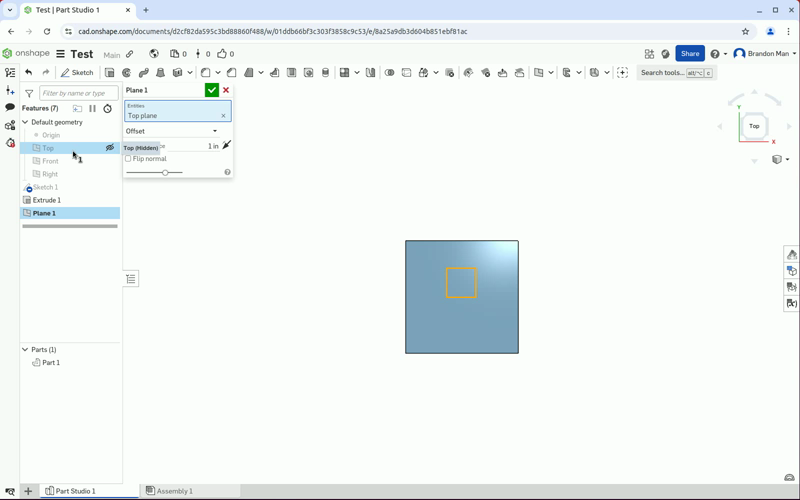
key(tab, 2)
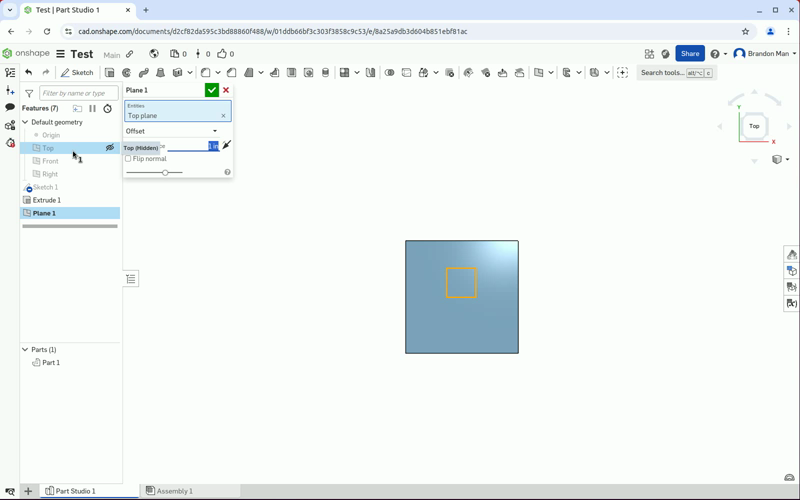
text(5.792)
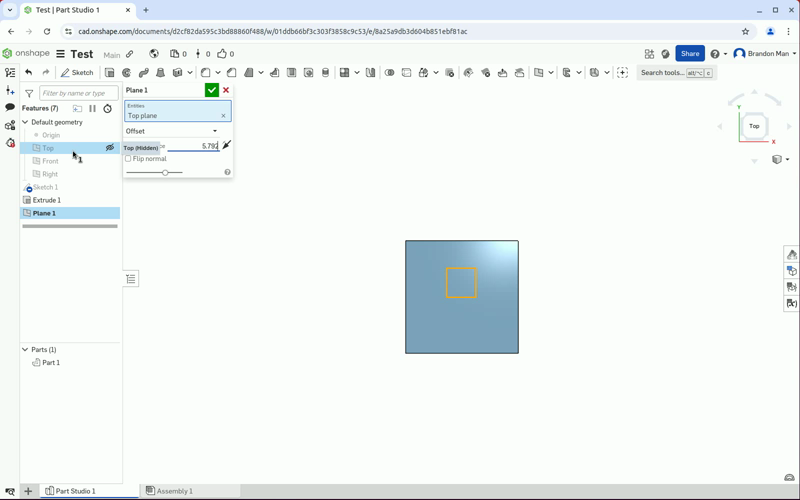
key(enter, 2)
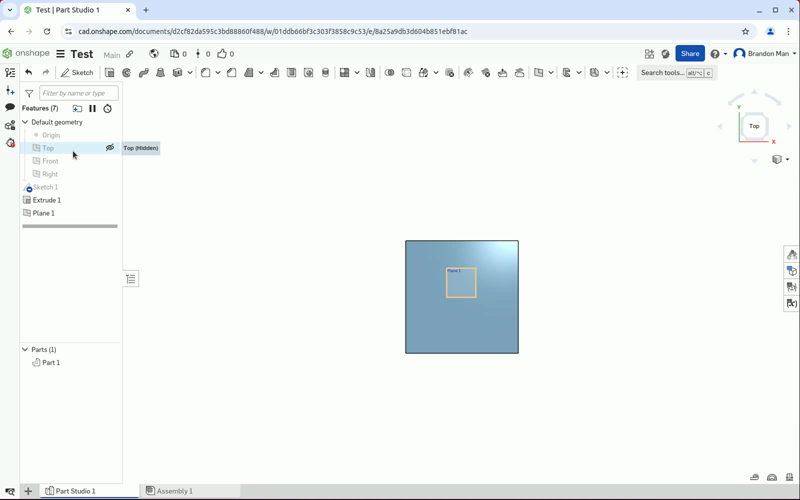
key(shift+s)
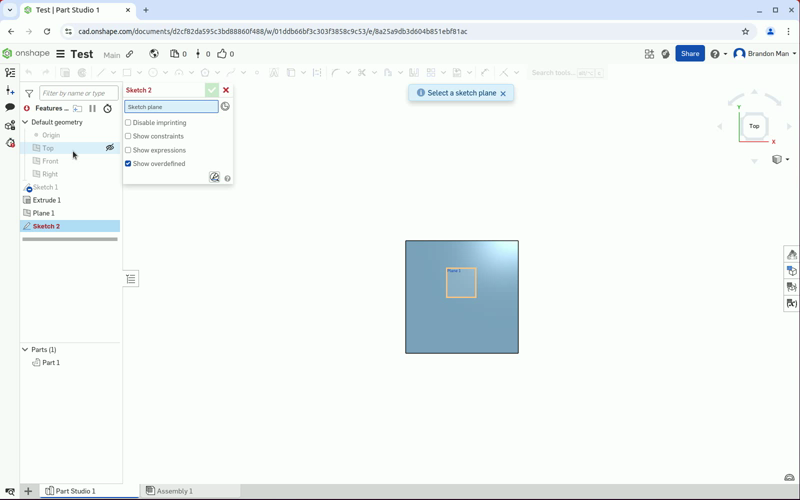
mouse_move(73, 215)
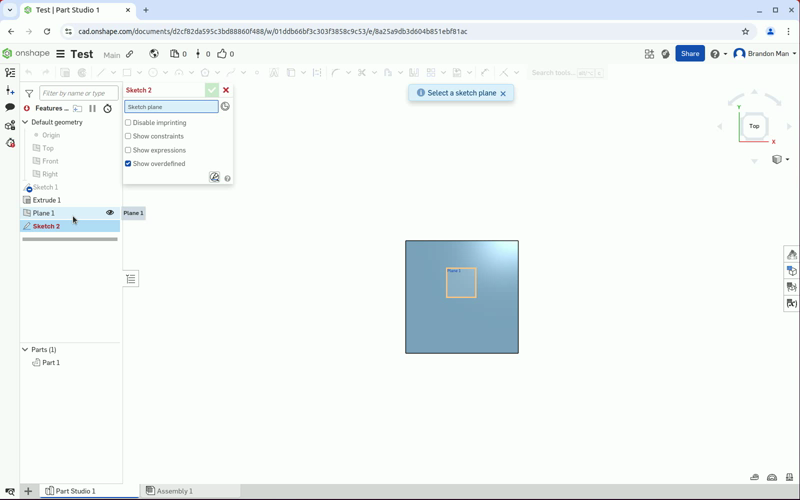
click(73, 215)
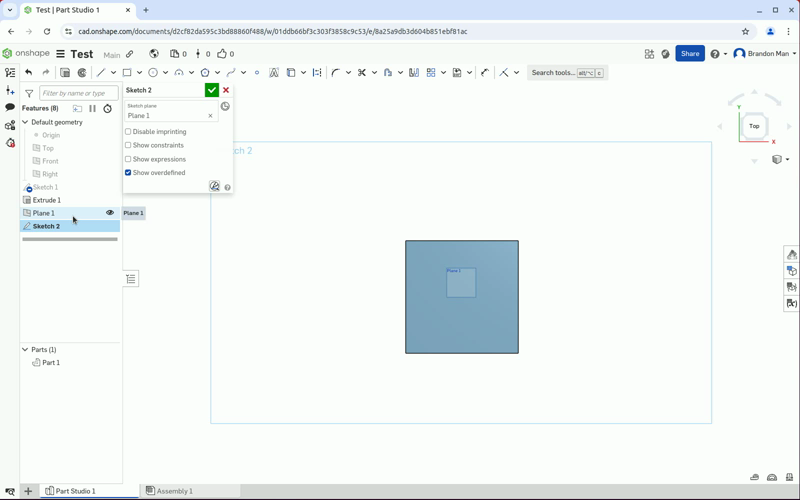
mouse_move(73, 352)
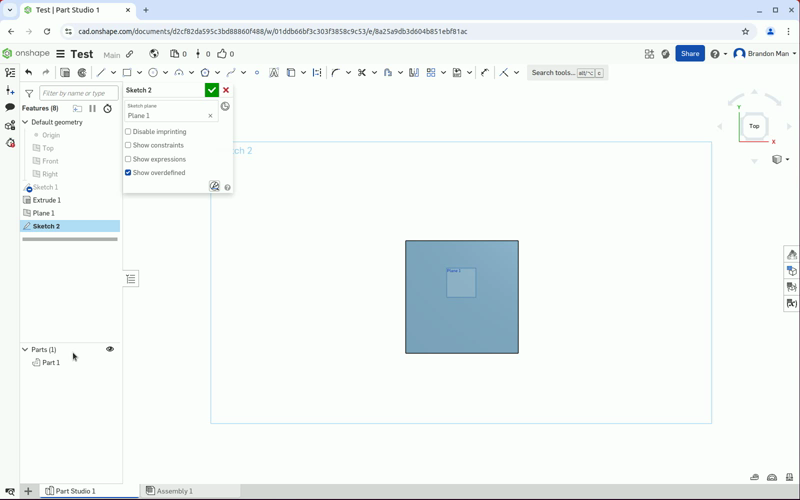
key(y)
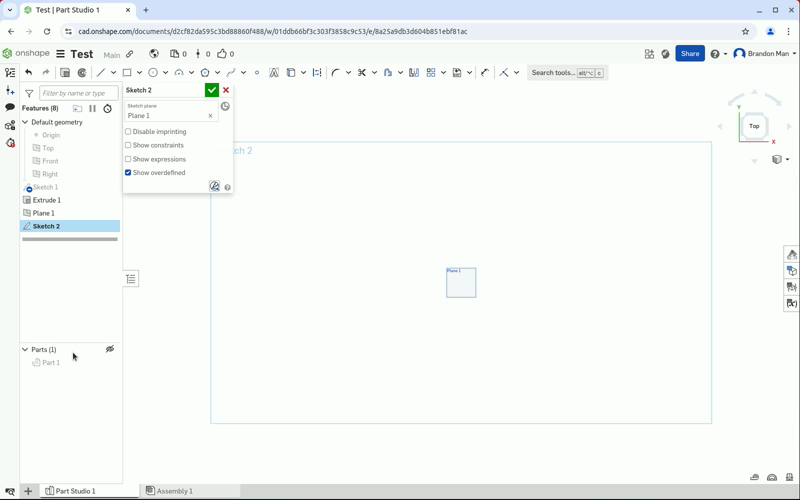
key(l)
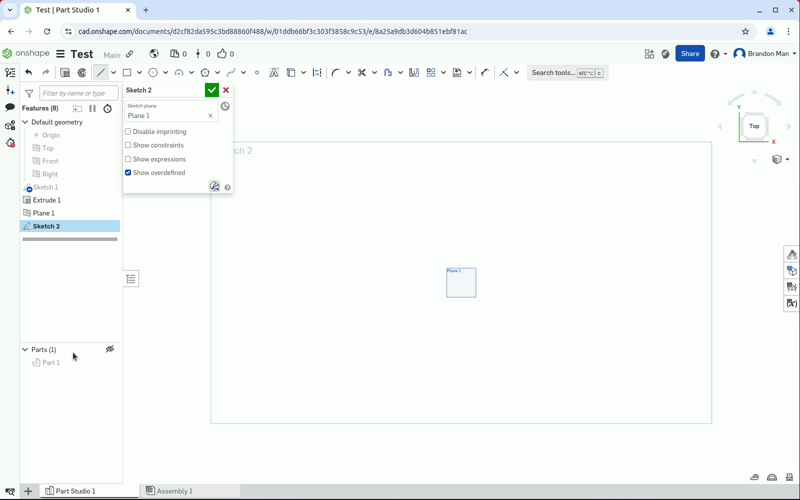
key_down(shift)
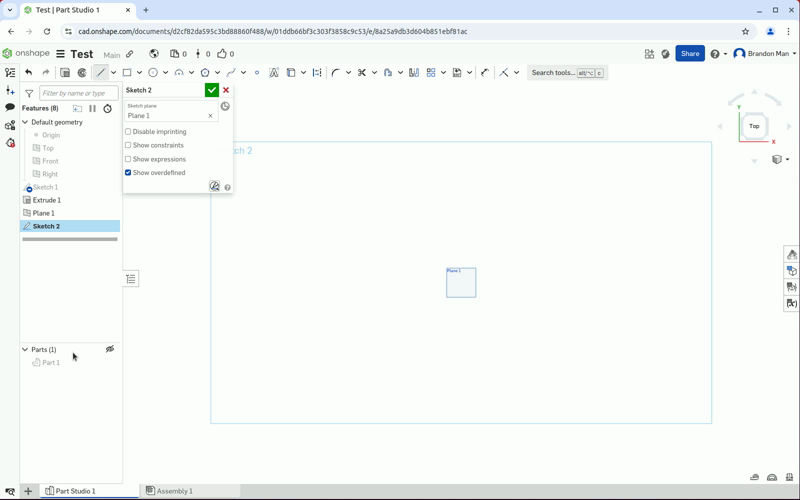
mouse_move(405, 353)
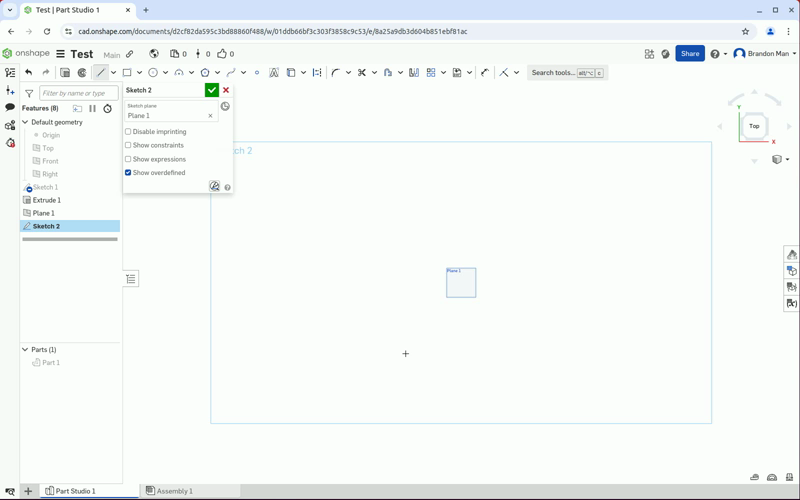
click(405, 353)
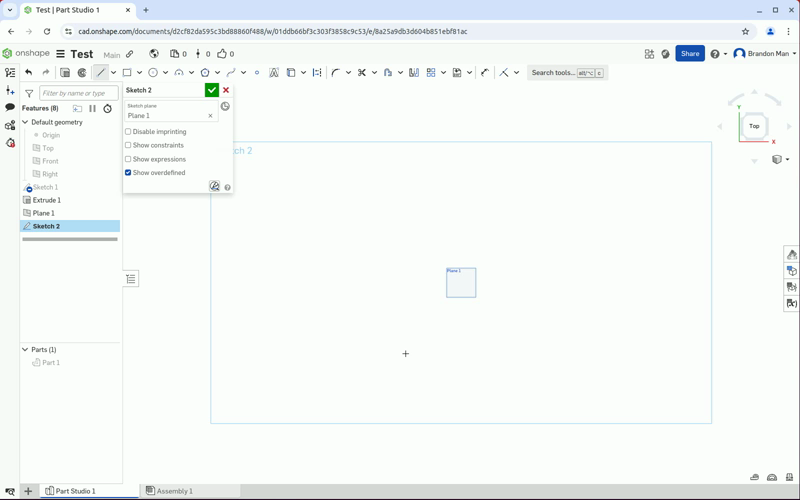
key_up(shift)
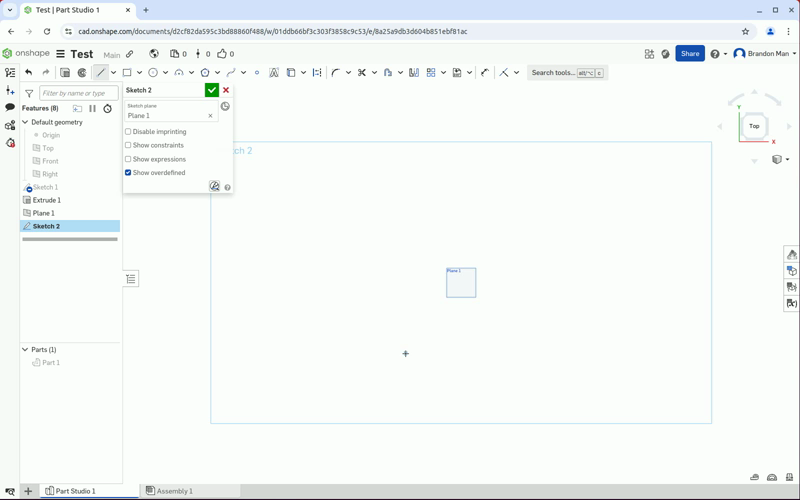
key_down(shift)
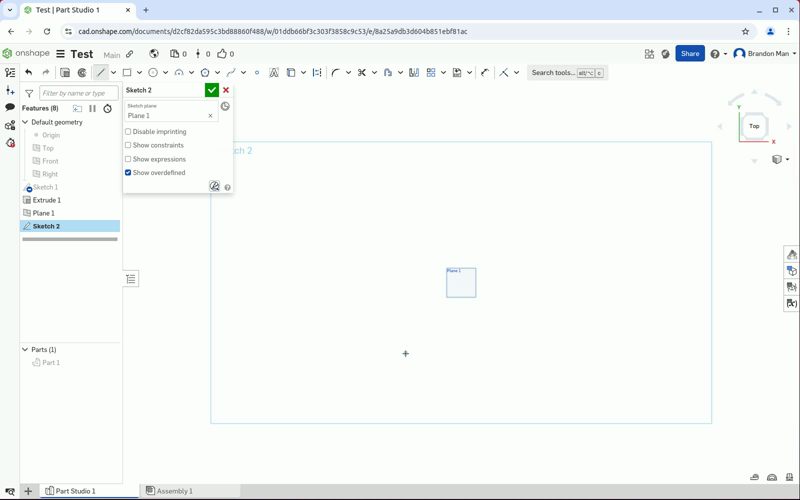
mouse_move(435, 353)
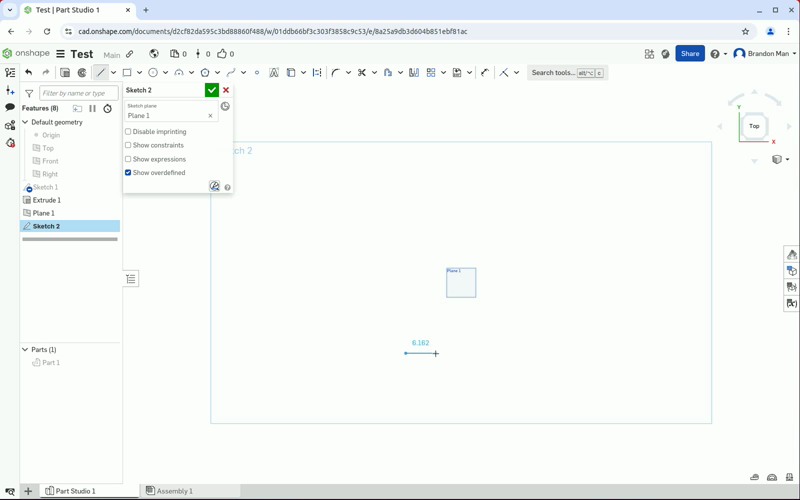
mouse_move(434, 353)
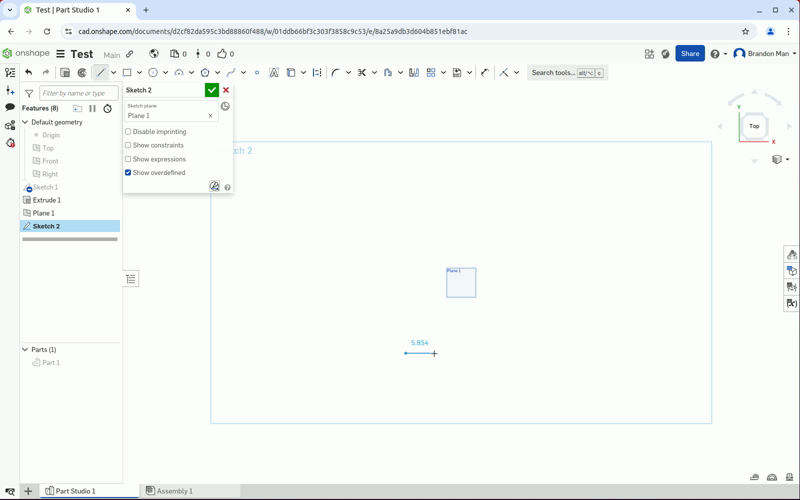
click(434, 353)
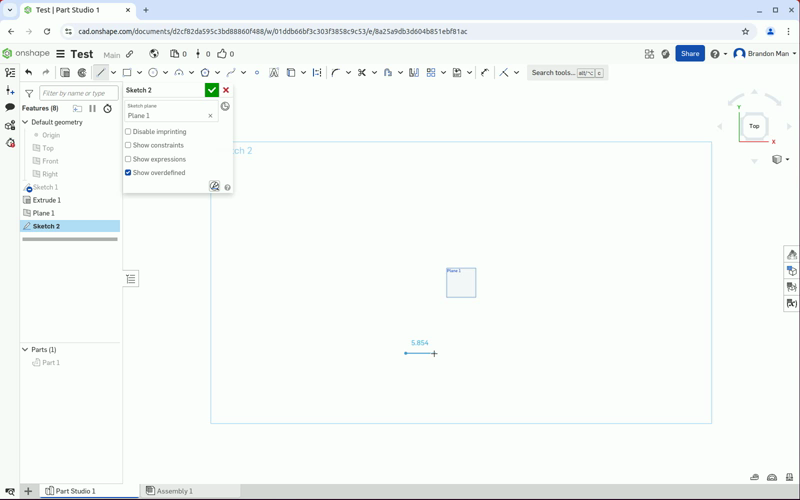
key_up(shift)
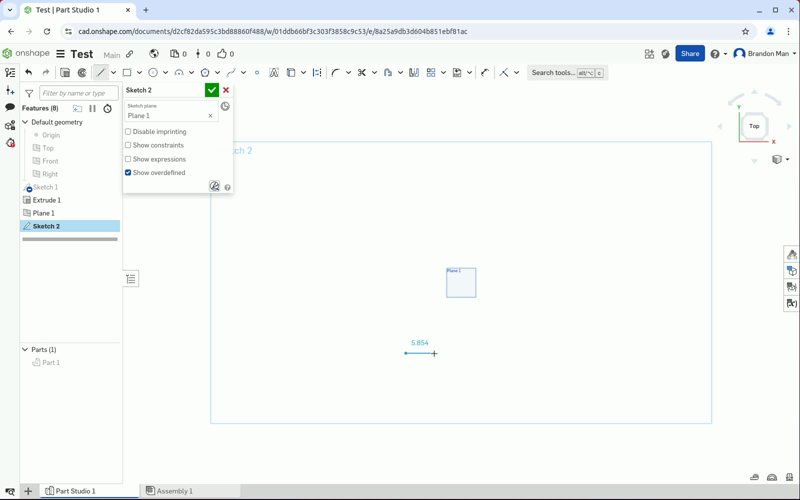
key_down(shift)
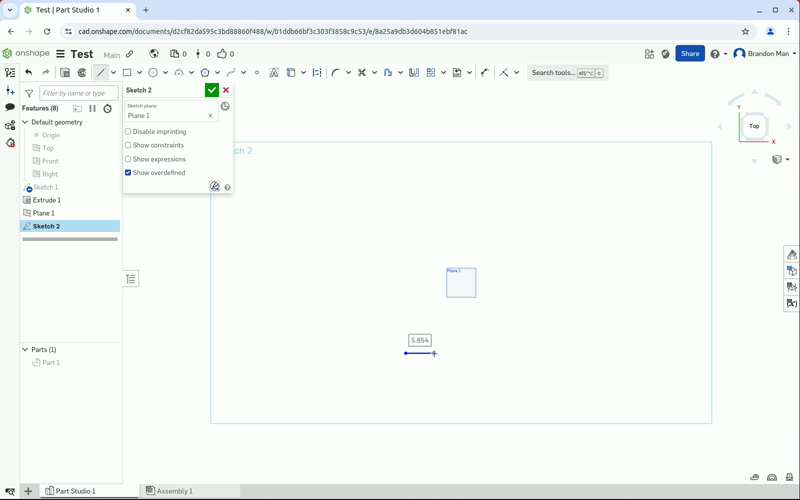
mouse_move(434, 240)
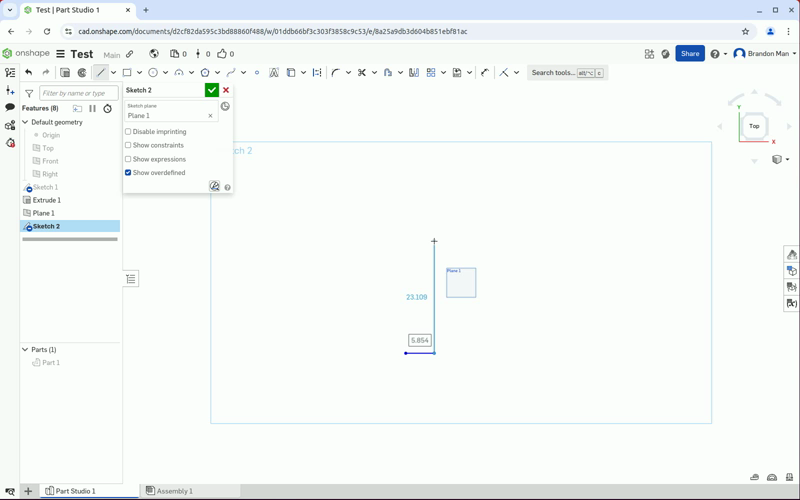
click(434, 240)
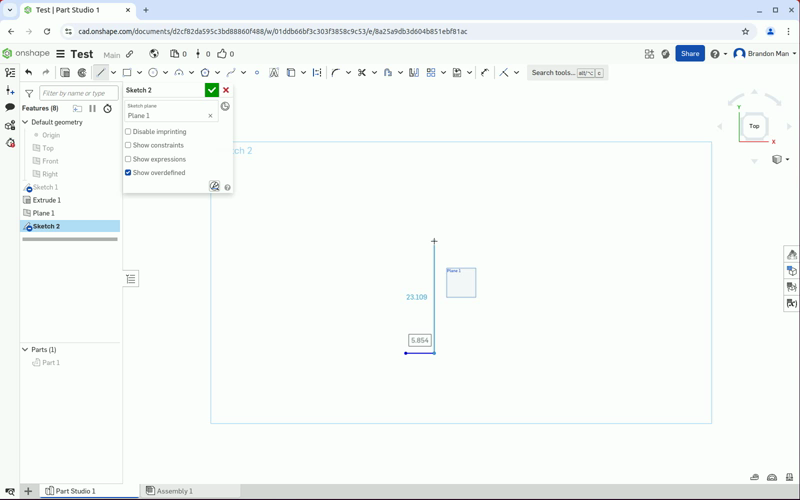
key_up(shift)
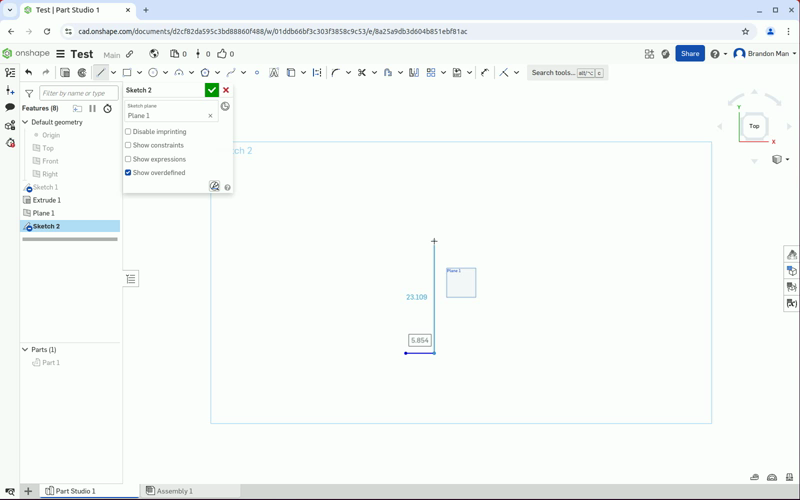
key_down(shift)
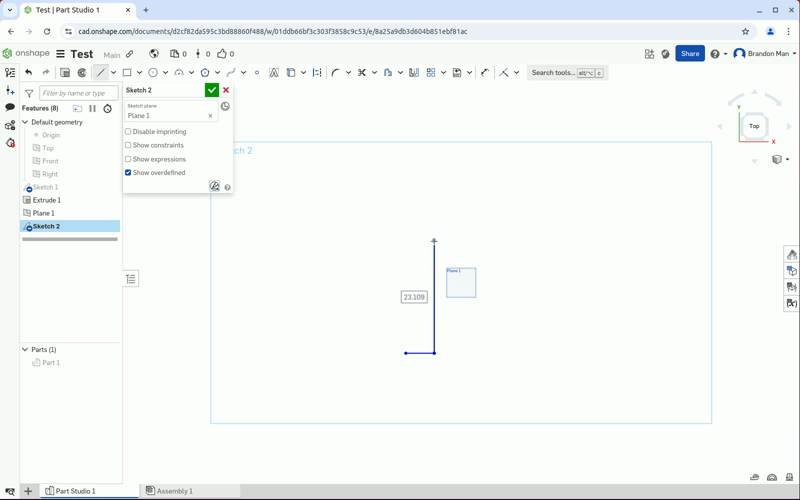
mouse_move(464, 240)
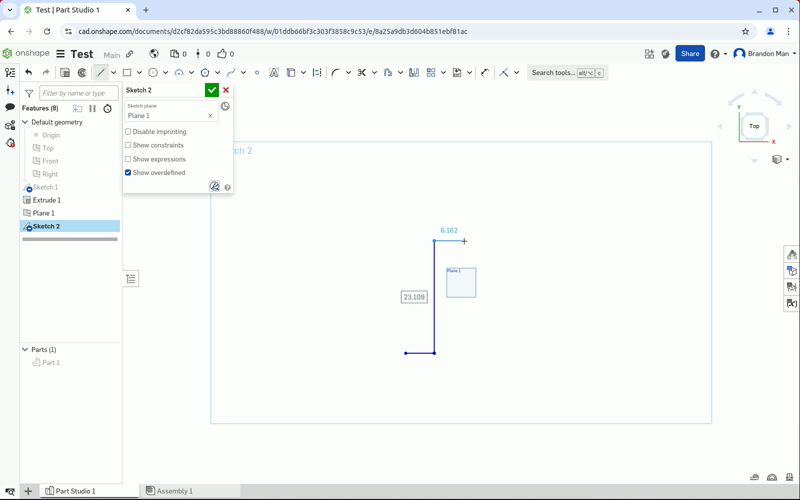
mouse_move(405, 240)
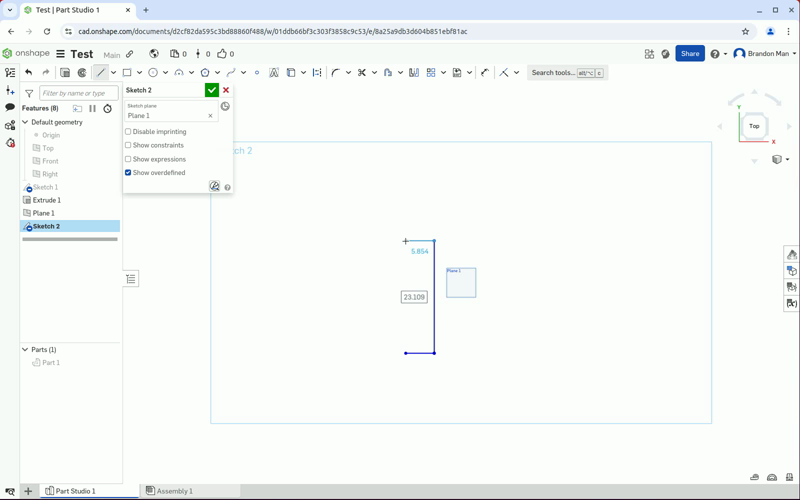
click(405, 240)
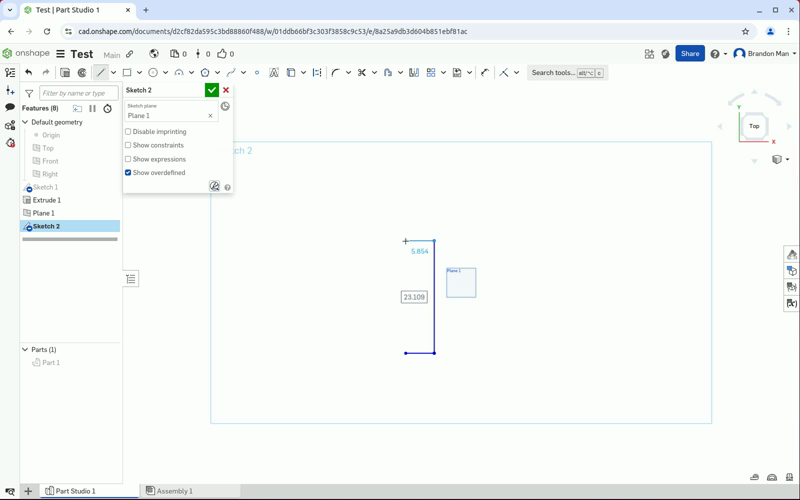
key_up(shift)
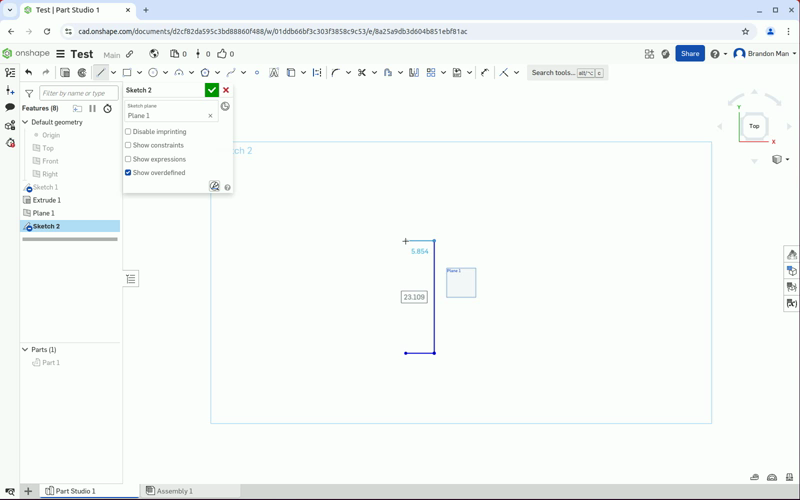
key_down(shift)
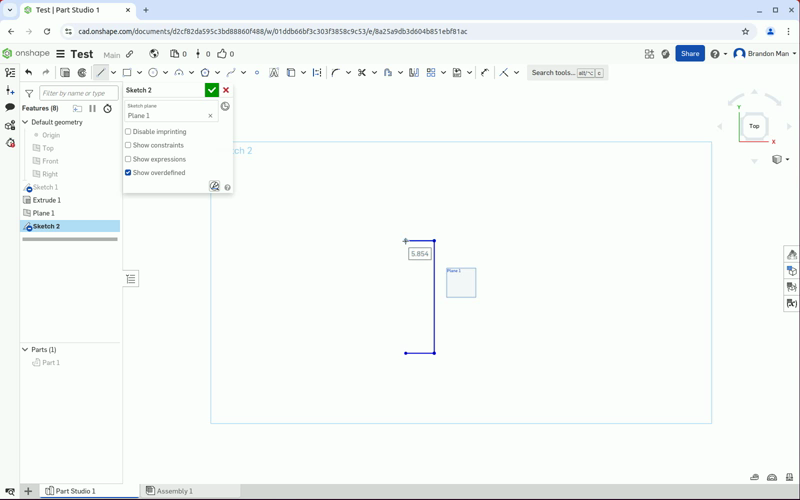
mouse_move(405, 353)
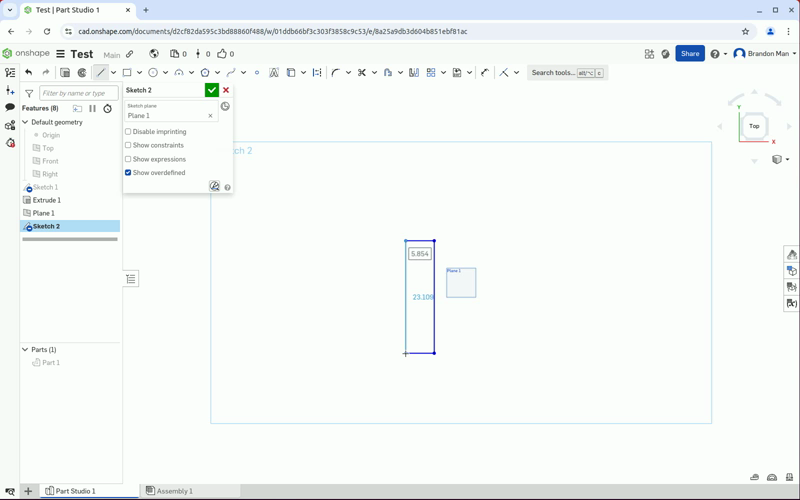
key_up(shift)
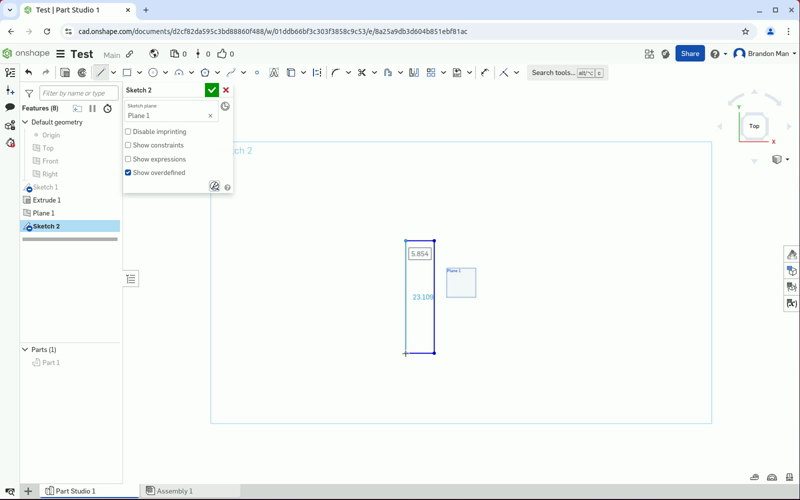
click(405, 353)
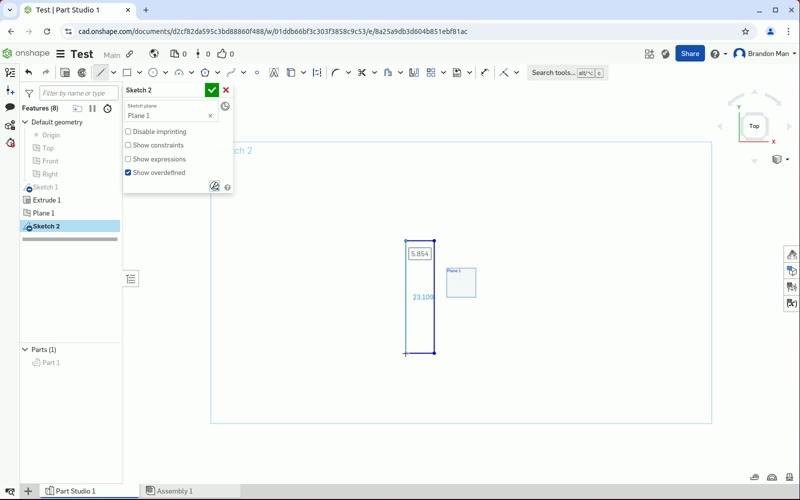
key(esc)
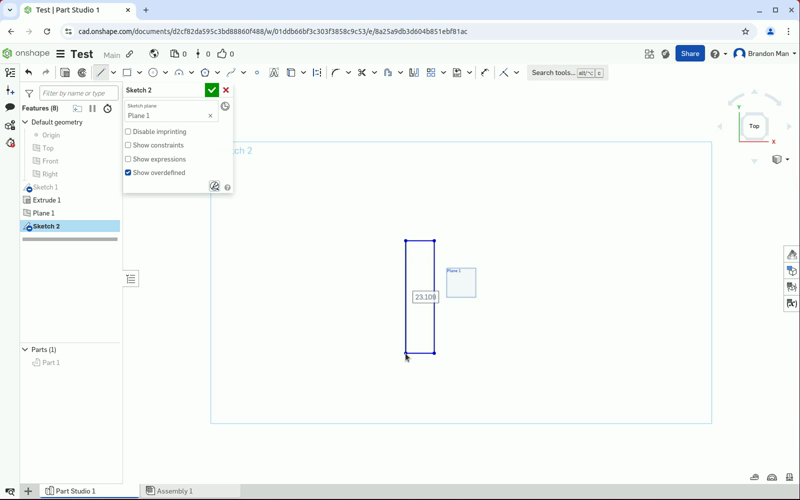
mouse_move(416, 279)
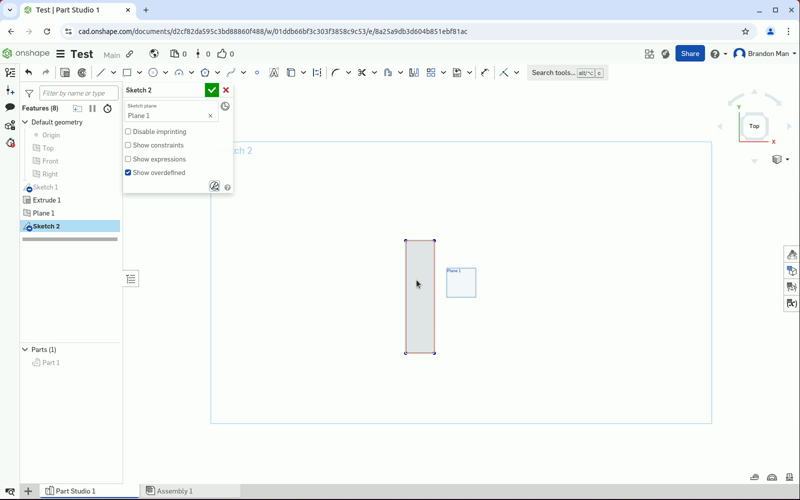
click(416, 279)
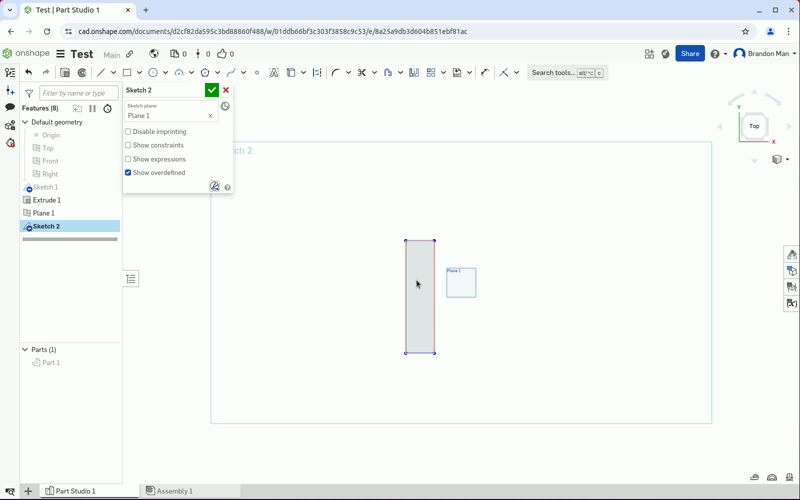
mouse_move(73, 352)
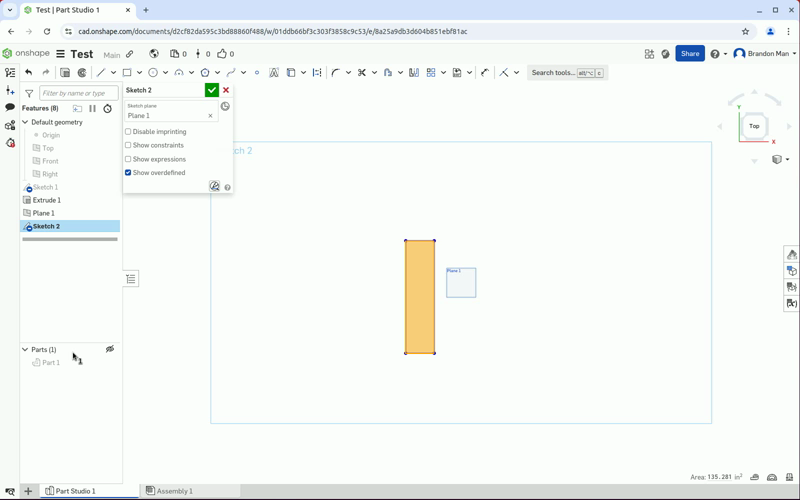
key(shift+y)
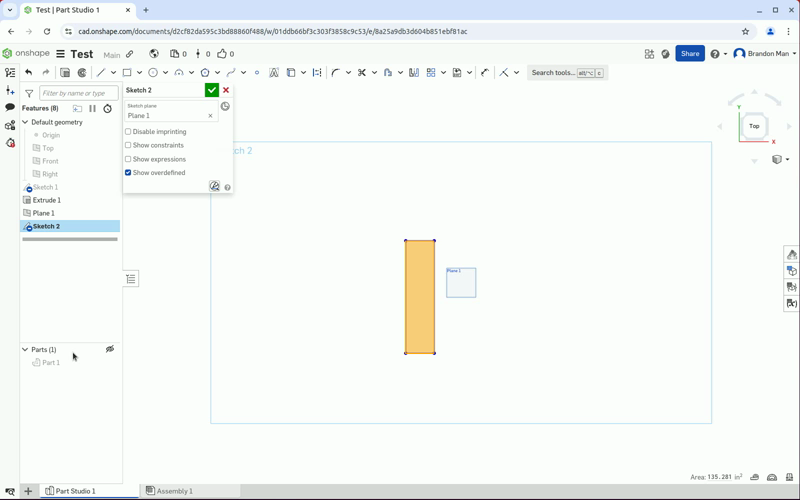
key(shift+e)
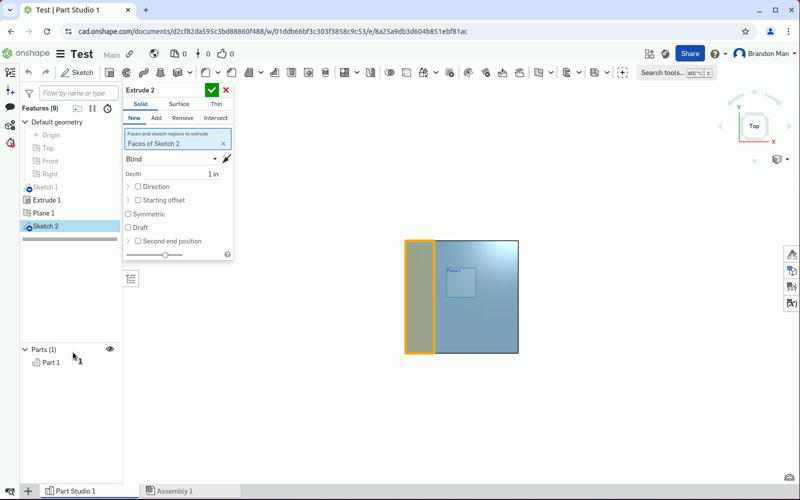
mouse_move(143, 106)
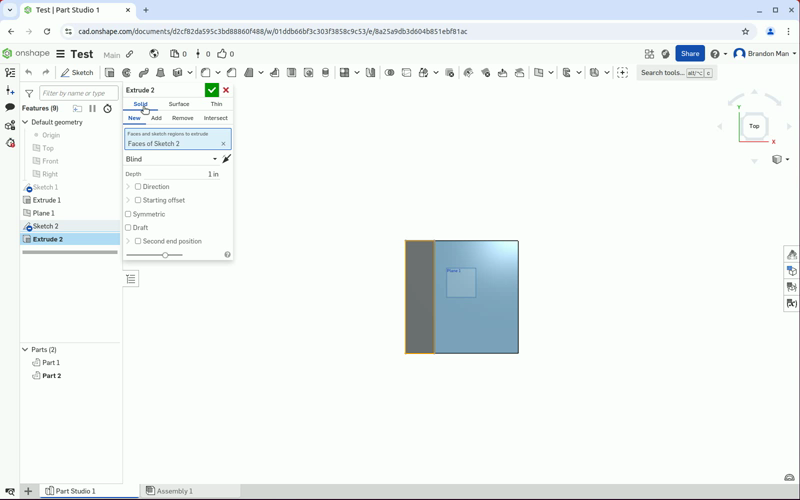
click(143, 106)
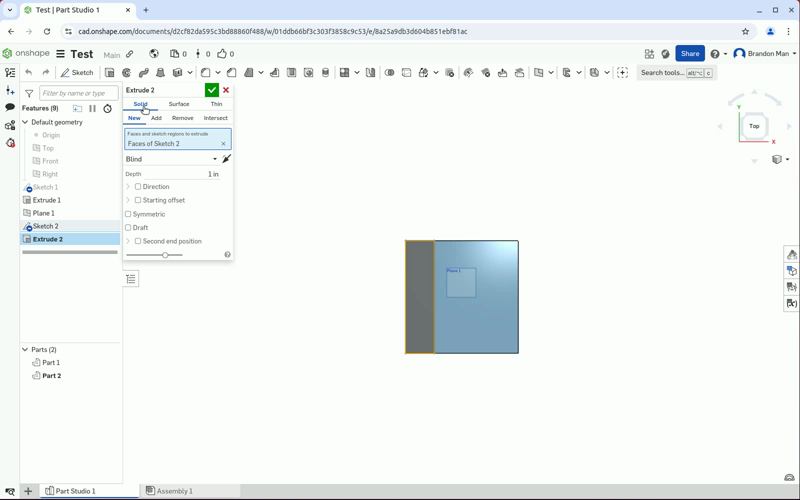
mouse_move(137, 120)
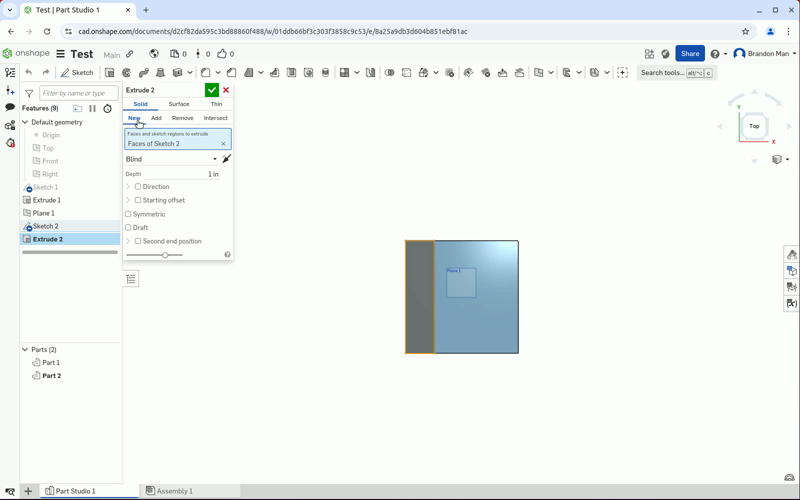
click(137, 120)
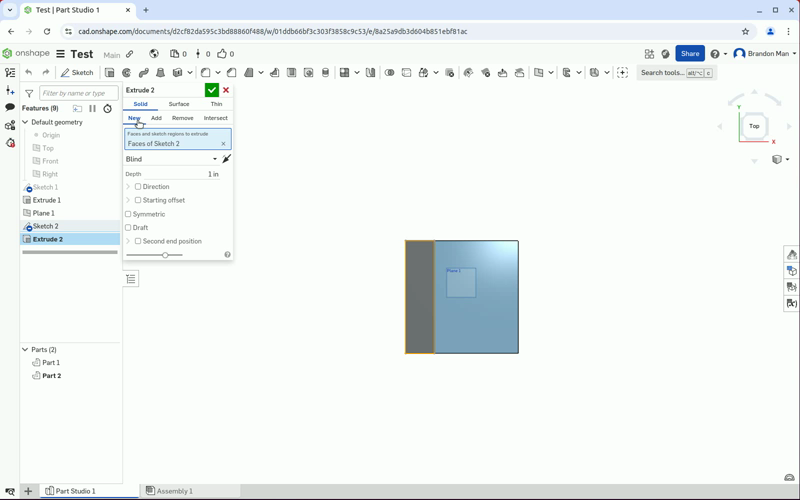
key(tab, 4)
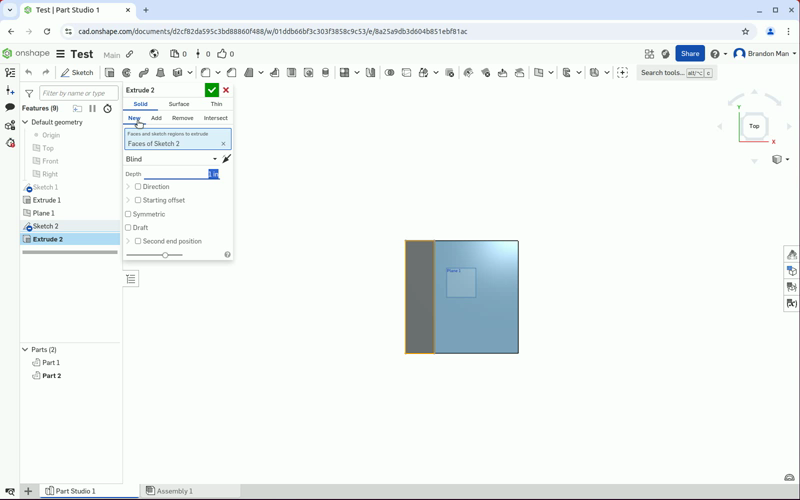
text(17.331)
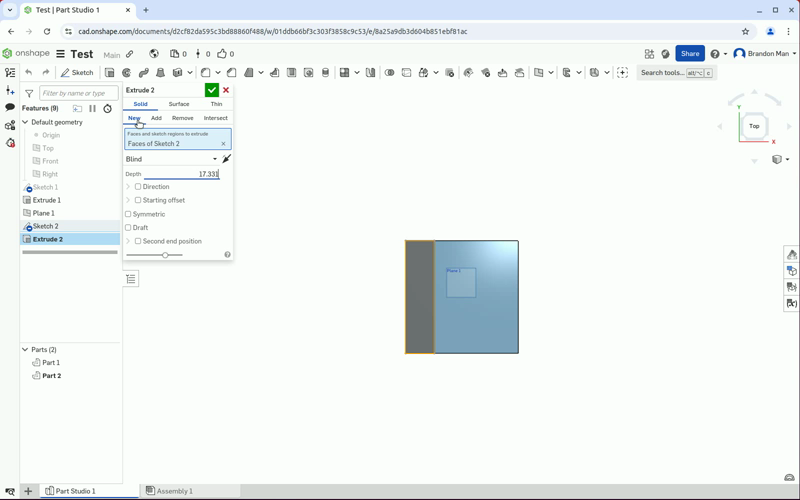
key(enter)
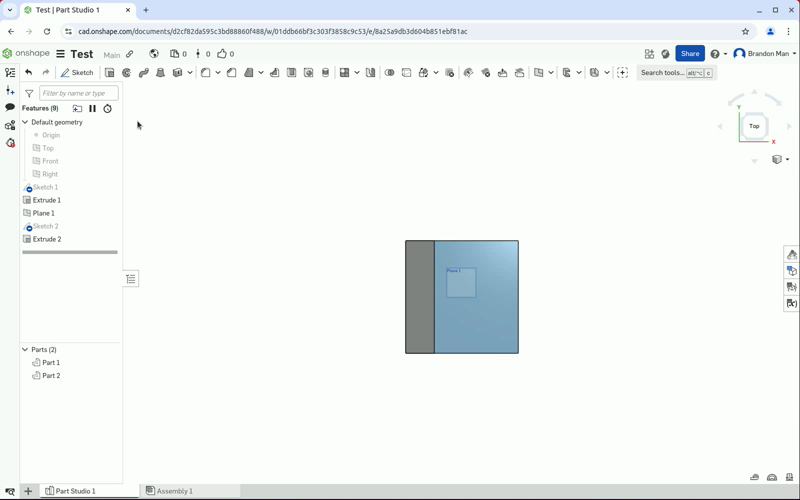
key(shift+h)
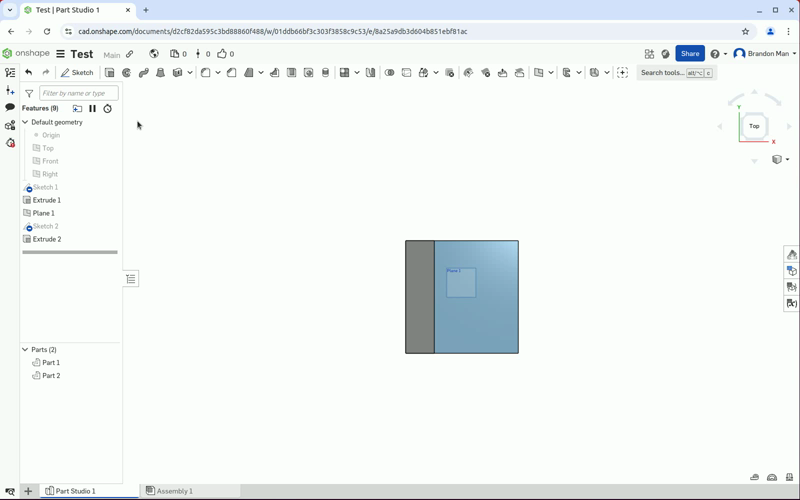
key(shift+h)
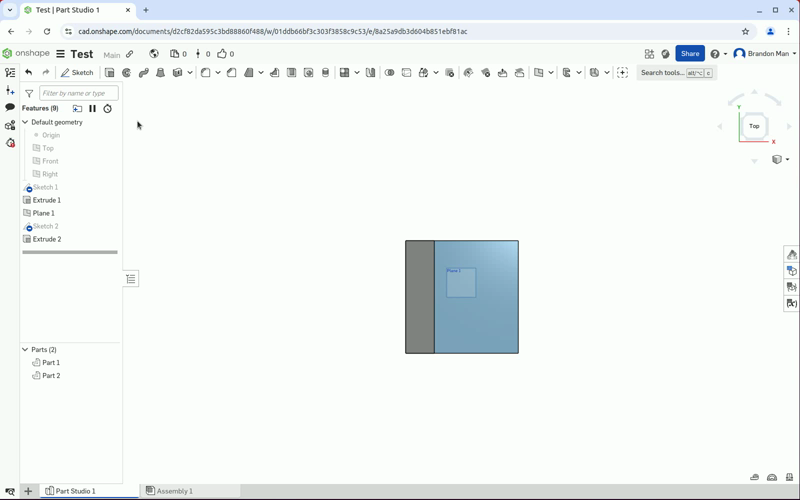
mouse_move(73, 189)
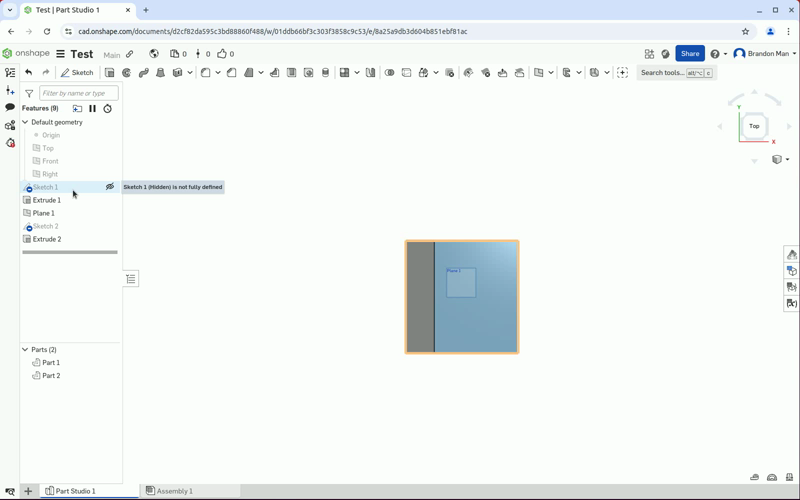
click(73, 189)
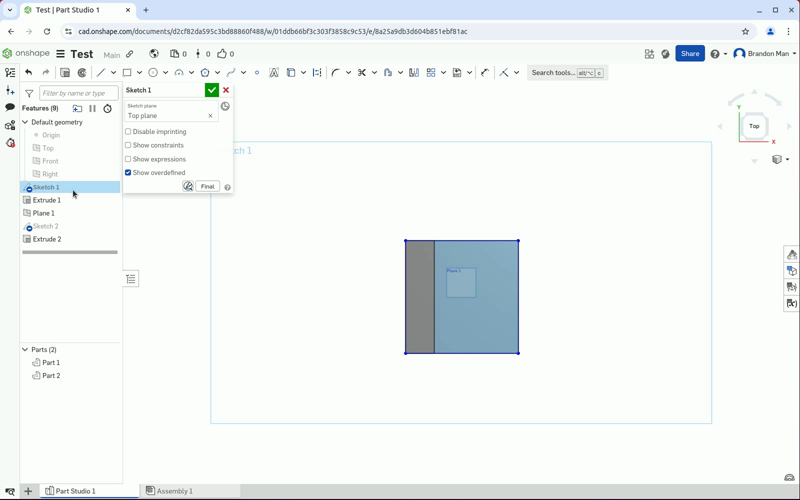
mouse_move(229, 92)
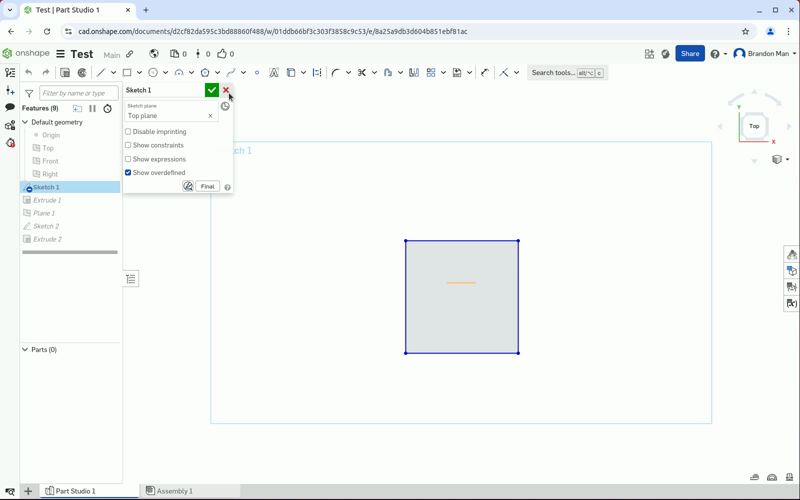
click(229, 92)
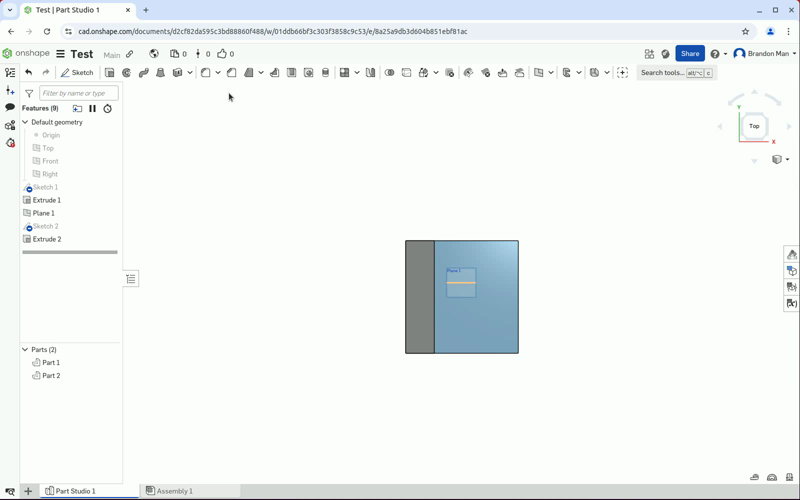
mouse_move(73, 352)
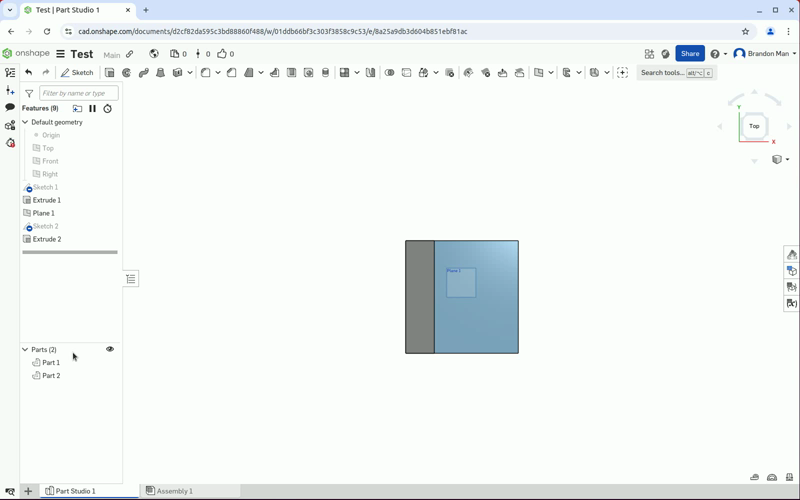
key(y)
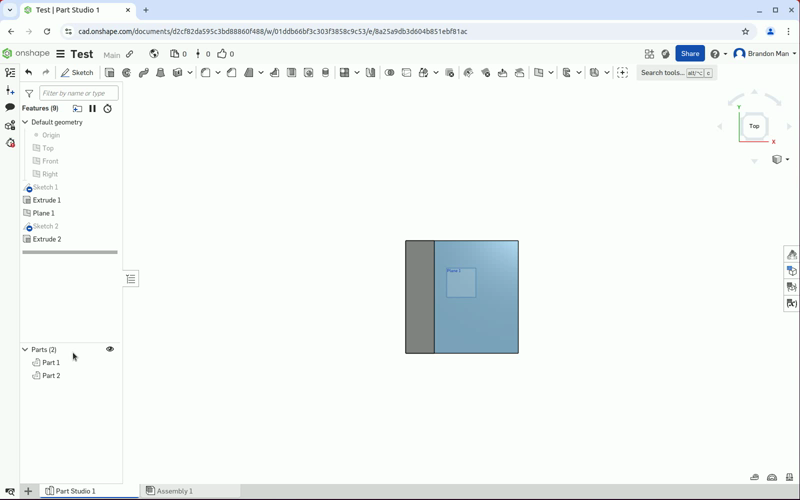
key(shift+p)
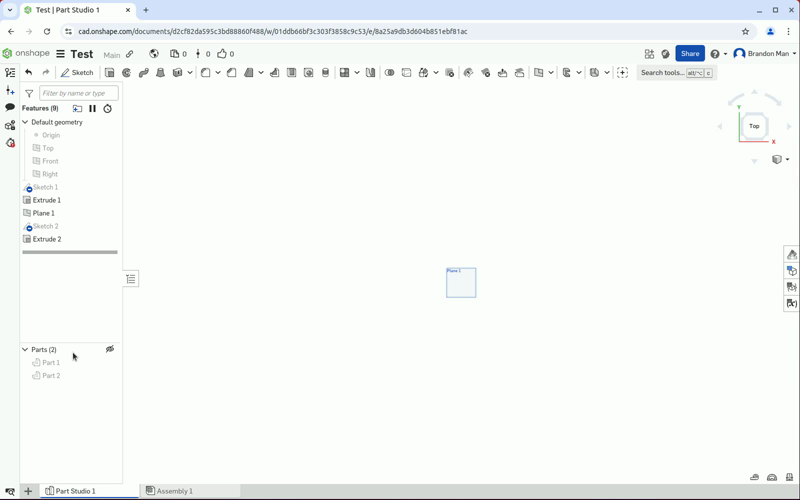
key(space)
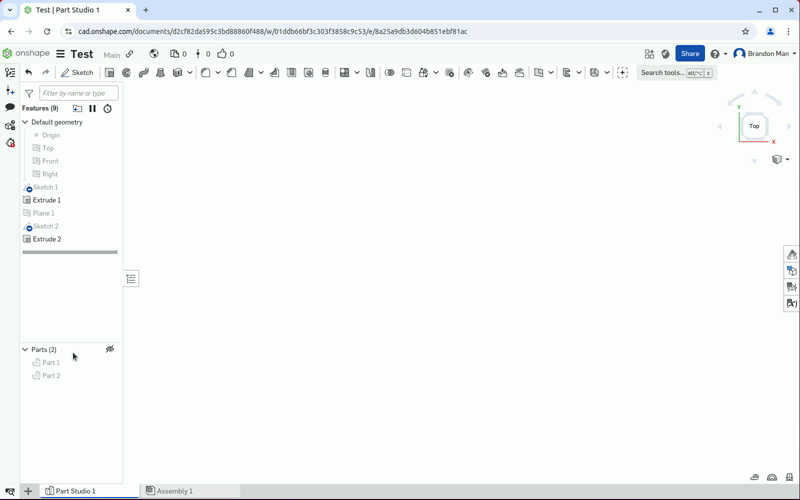
key_down(shift)
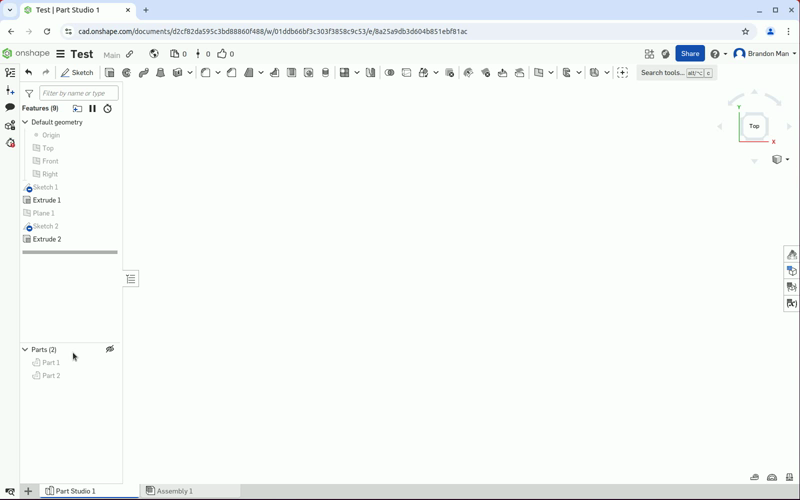
key(up)
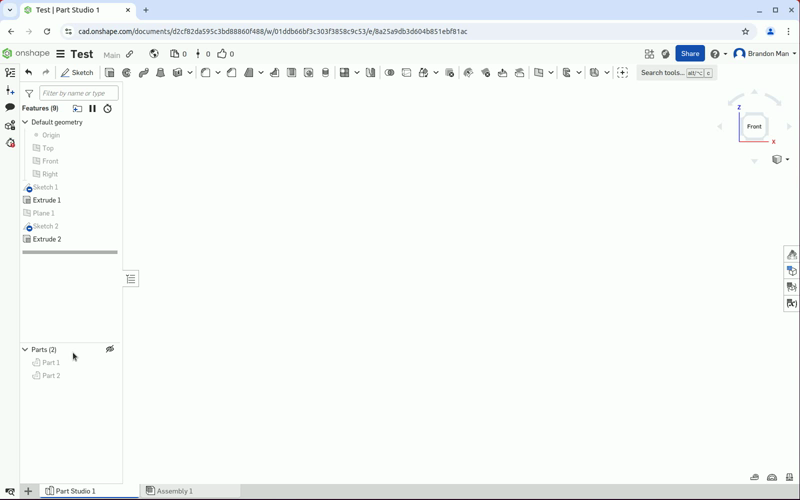
key_up(shift)
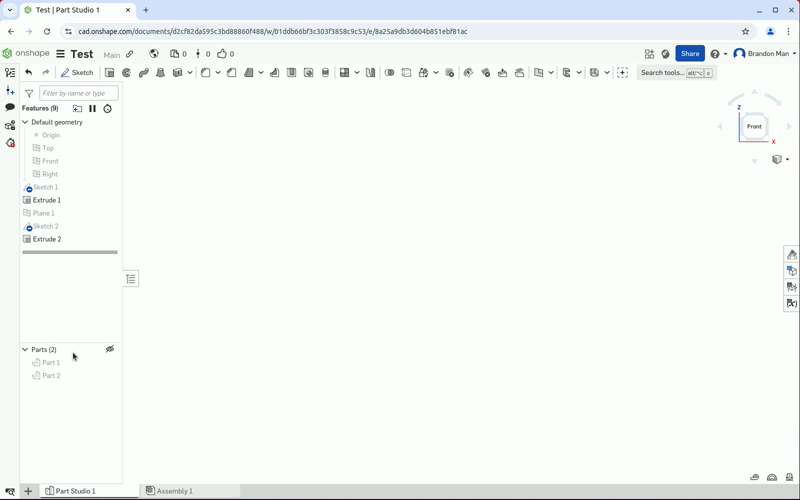
key(space)
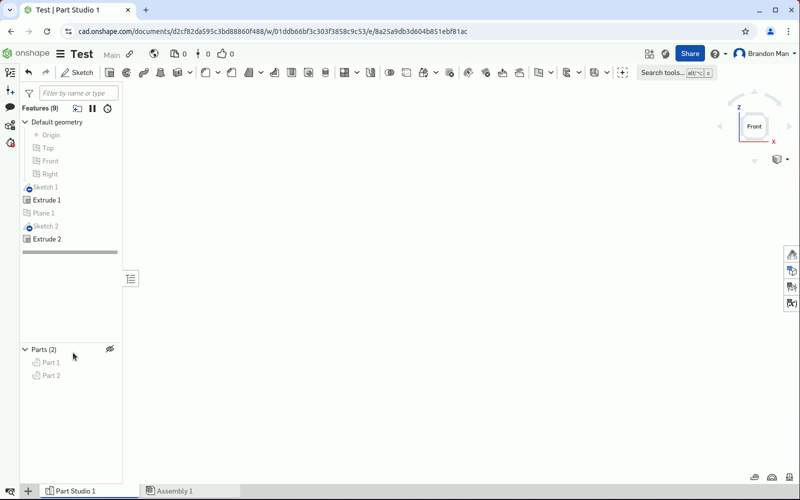
key_down(shift)
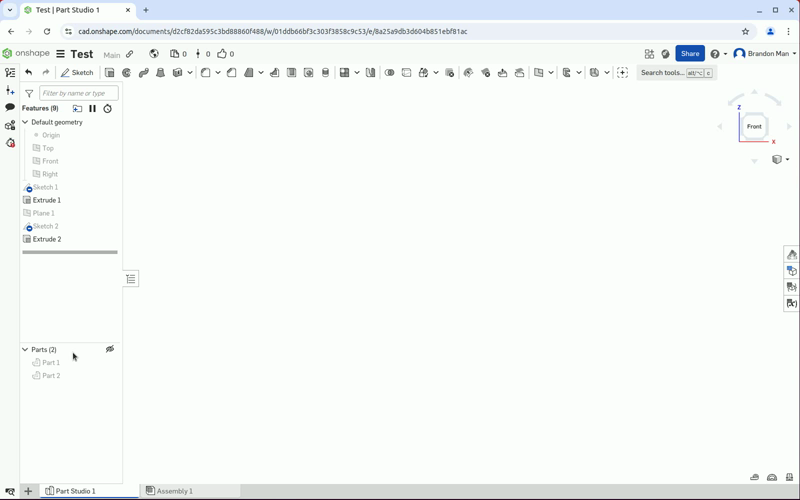
key(left)
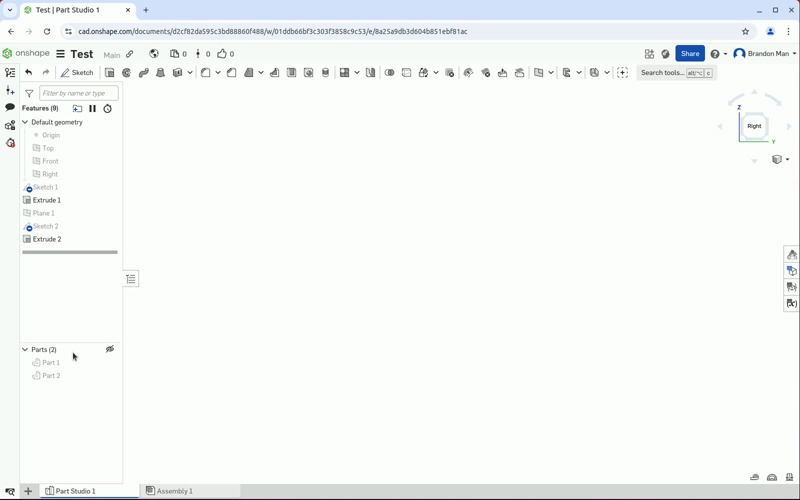
key_up(shift)
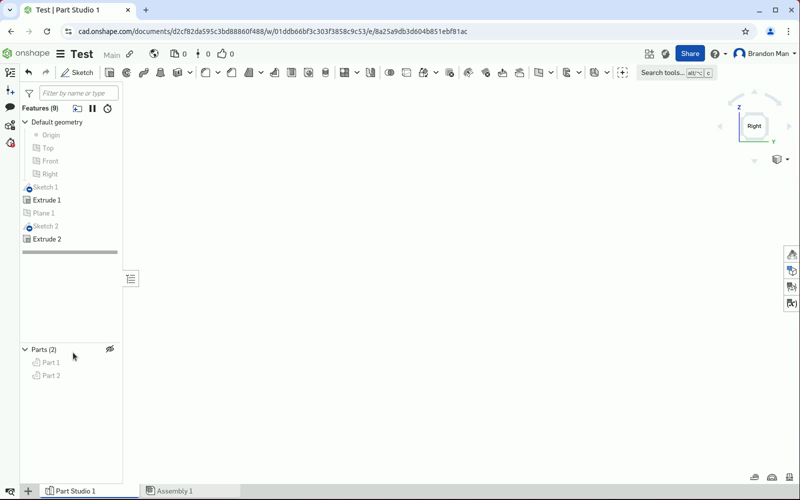
mouse_move(73, 352)
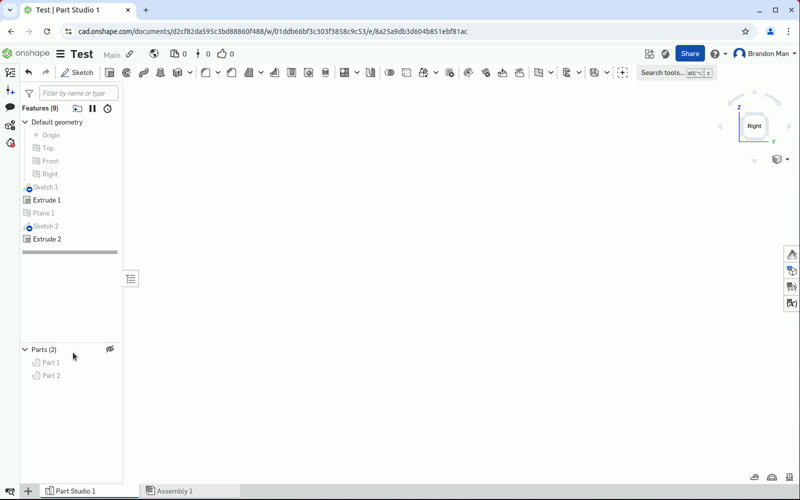
key(shift+y)
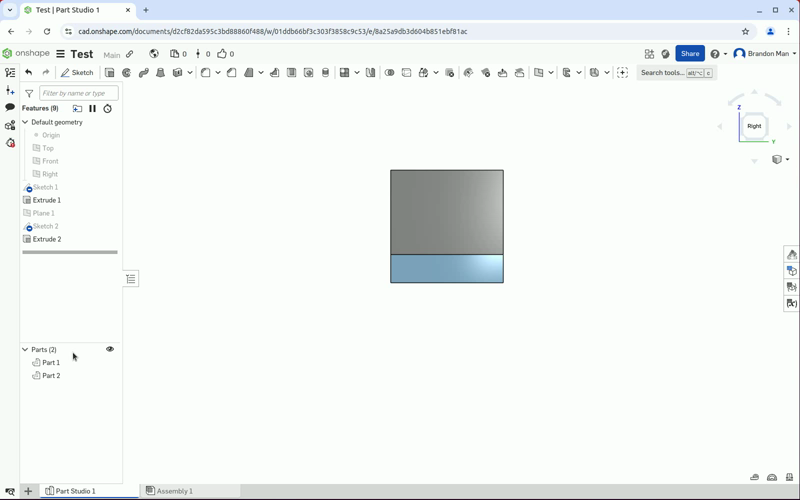
mouse_move(541, 75)
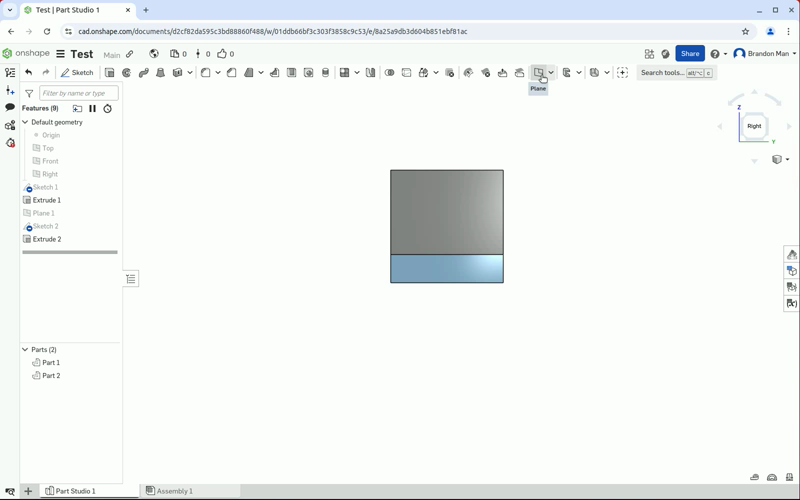
click(541, 75)
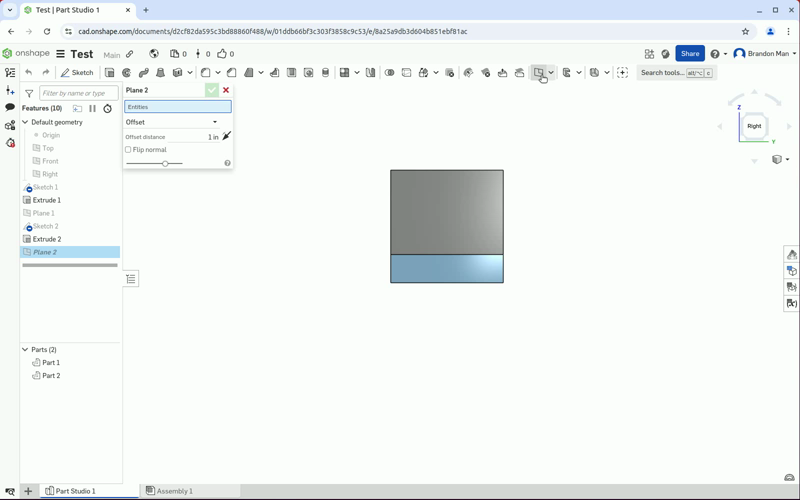
mouse_move(73, 176)
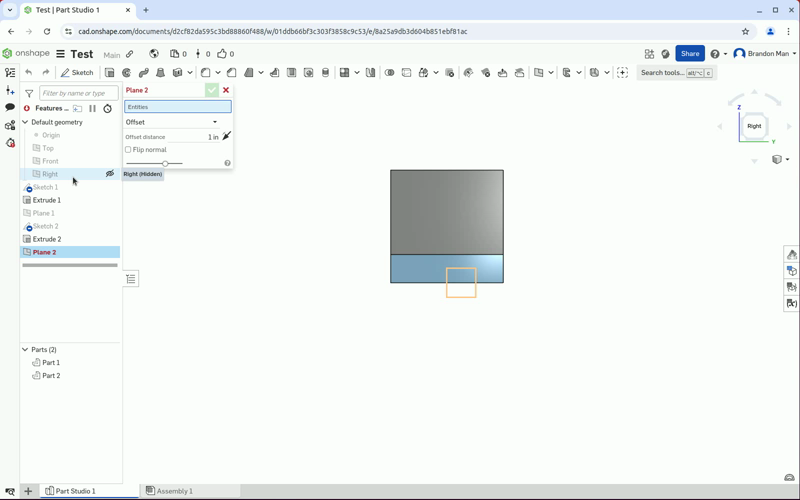
click(73, 176)
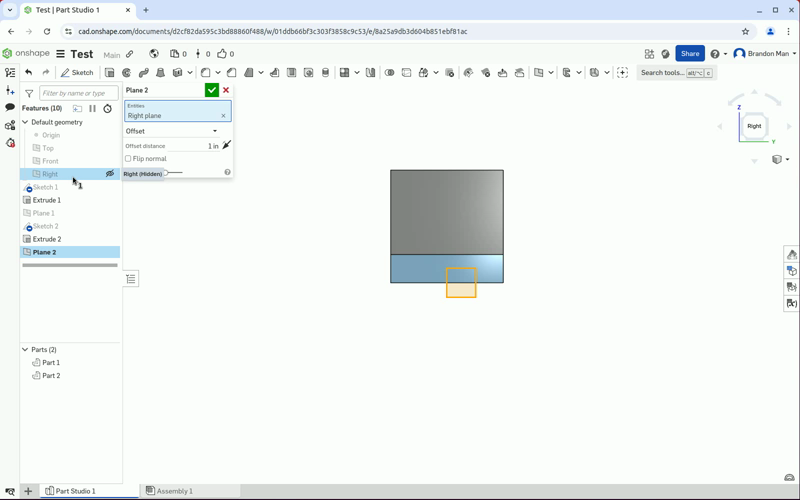
key(tab, 2)
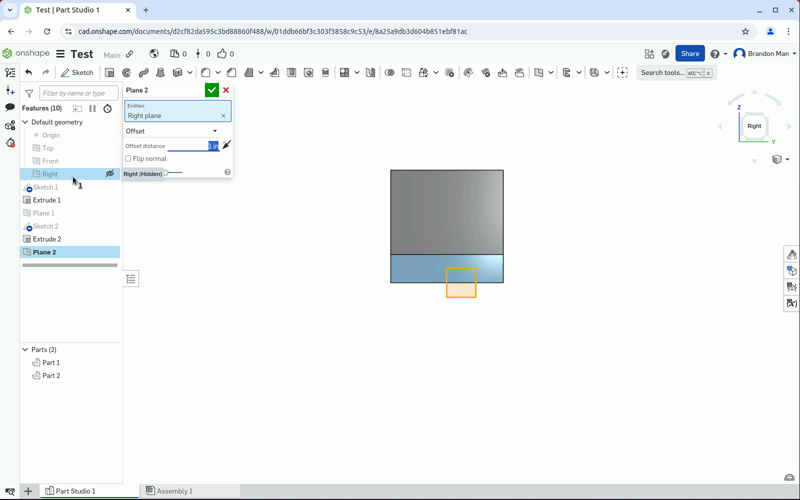
text(5.546)
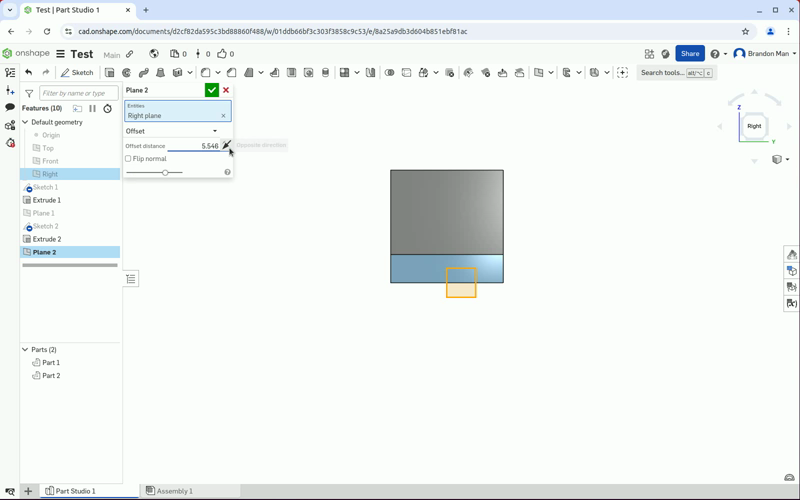
mouse_move(229, 147)
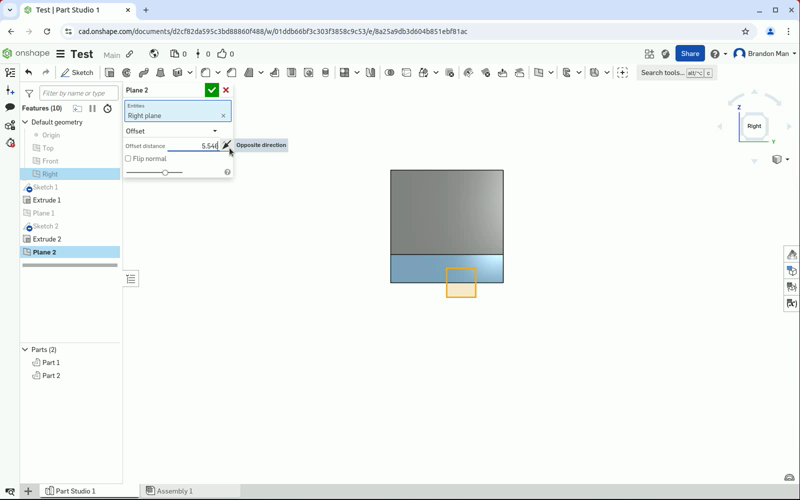
click(229, 147)
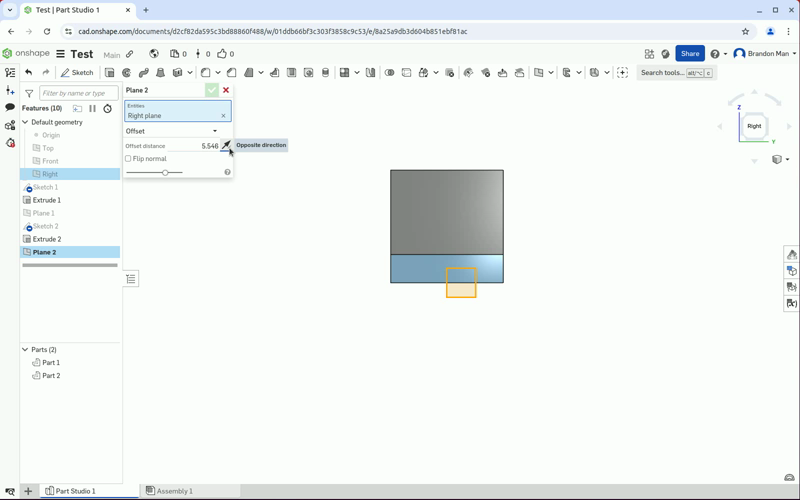
key(enter, 2)
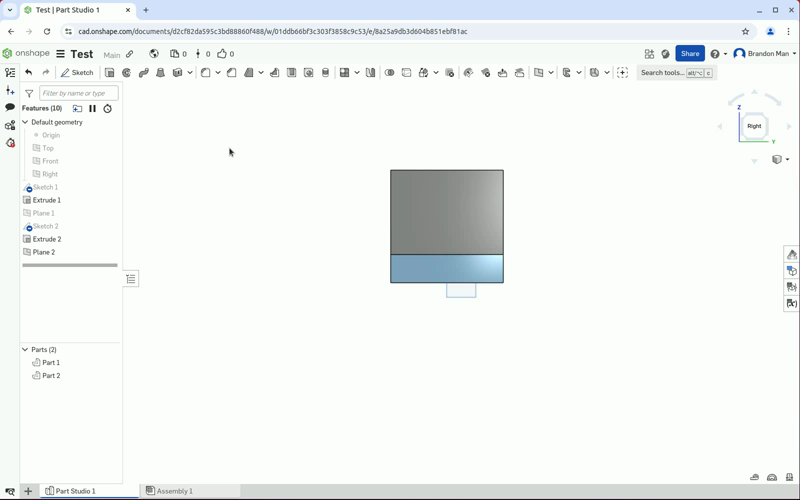
key(shift+s)
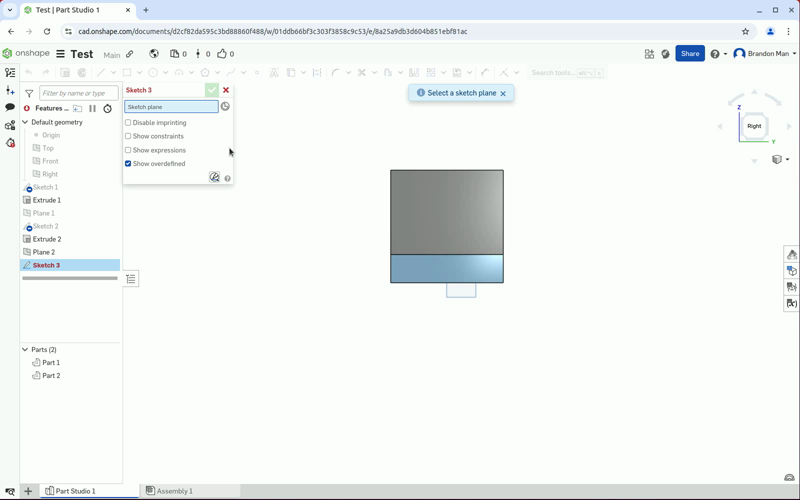
mouse_move(73, 254)
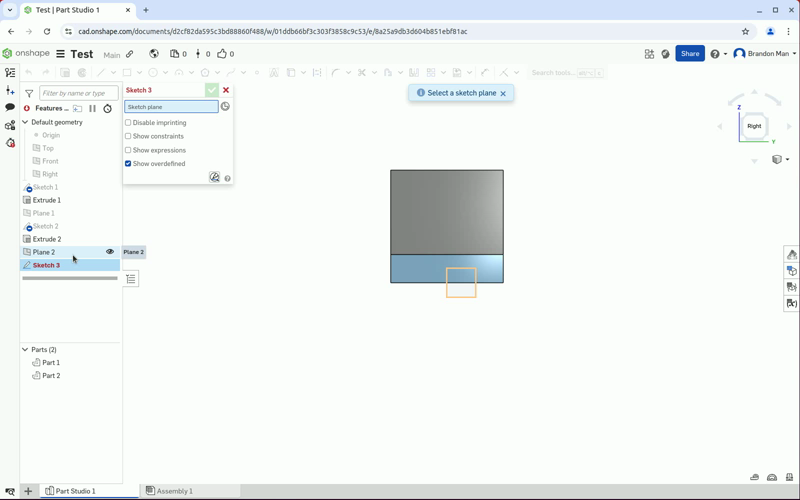
click(73, 254)
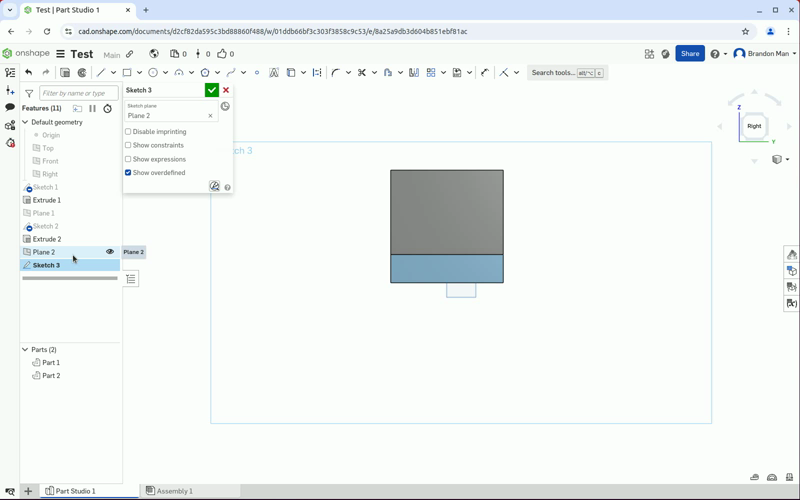
mouse_move(73, 352)
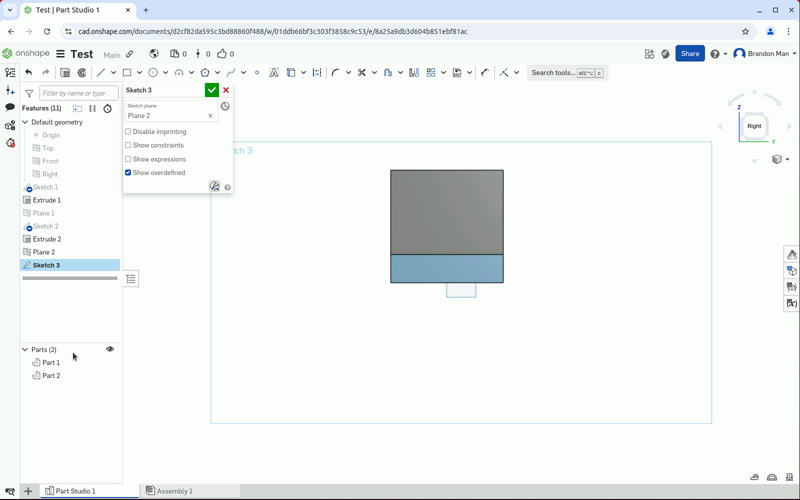
key(y)
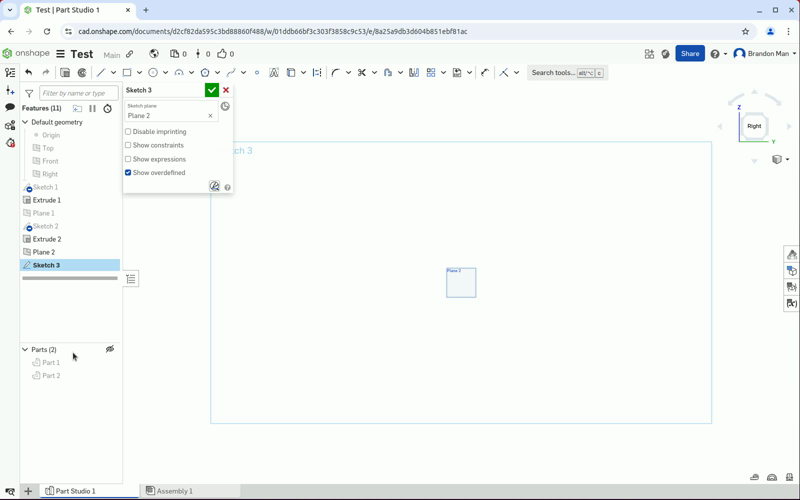
key(c)
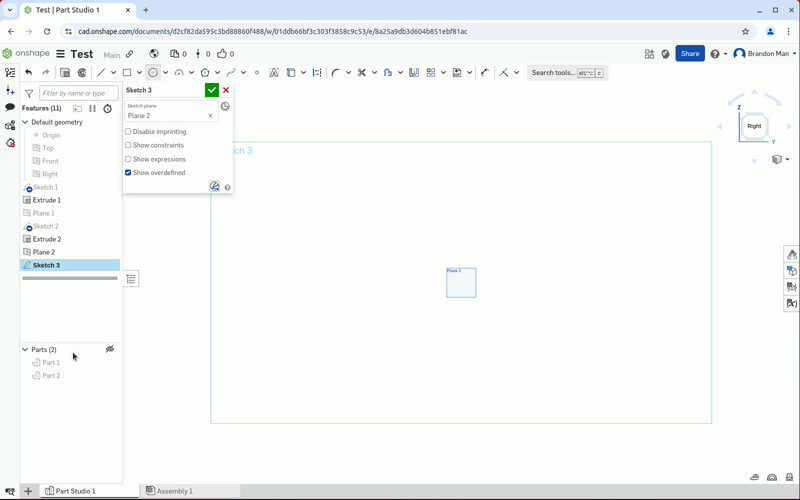
key_down(shift)
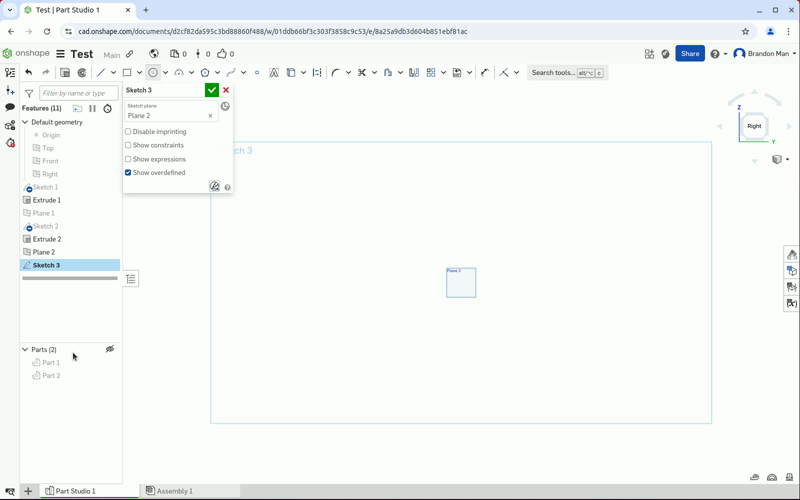
mouse_move(454, 212)
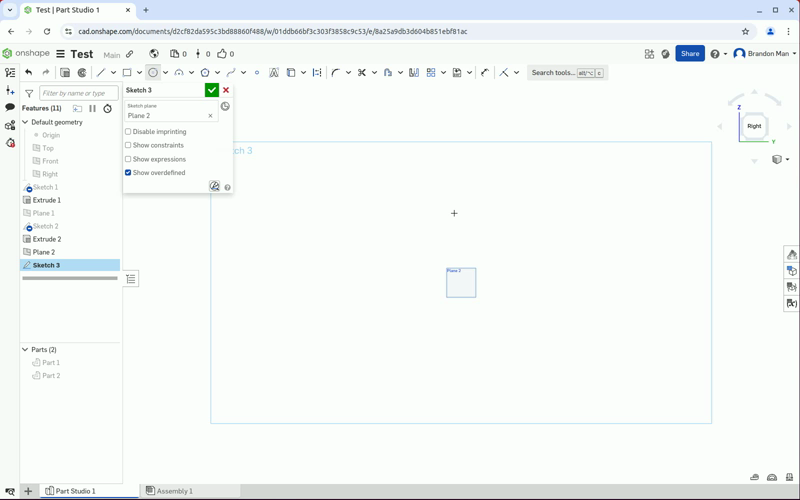
click(454, 212)
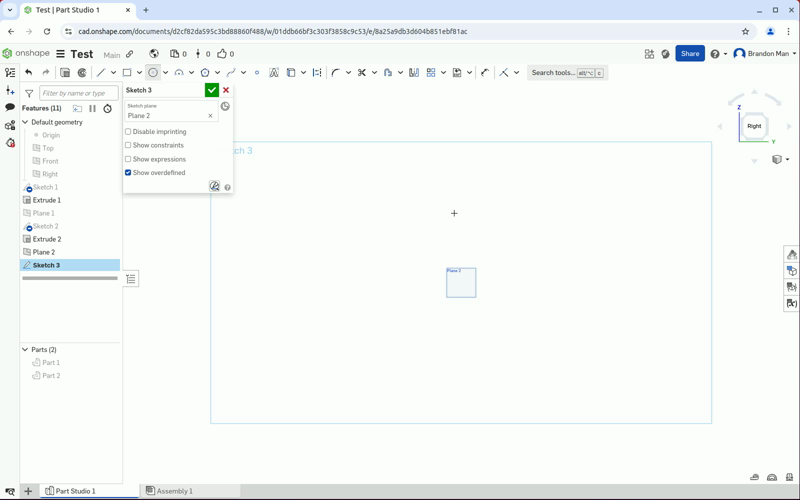
key_up(shift)
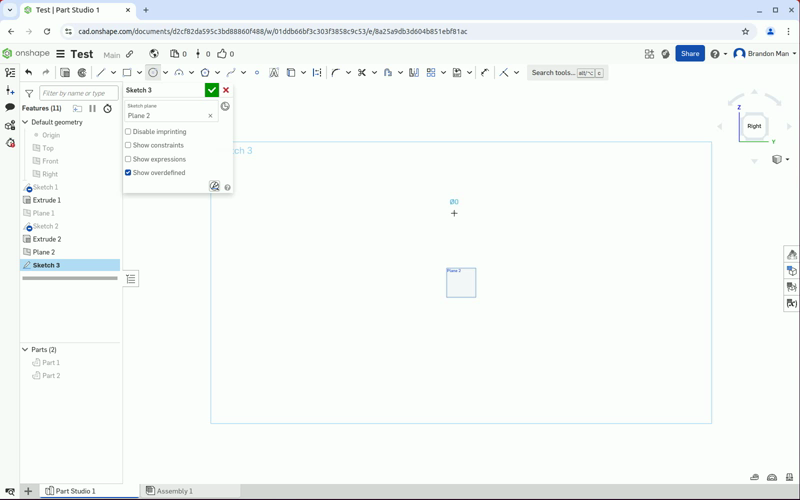
mouse_move(468, 212)
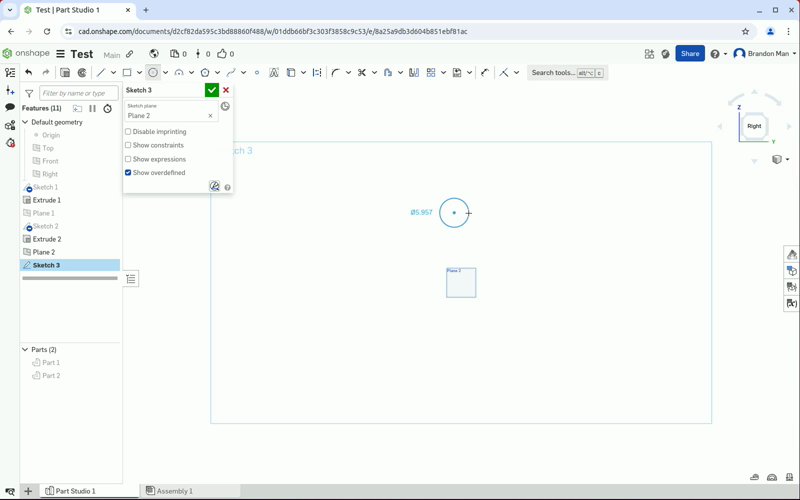
click(468, 212)
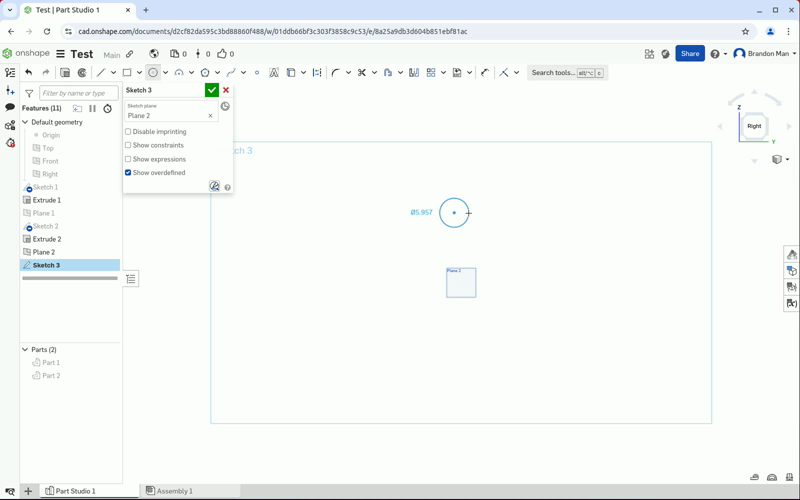
key(esc)
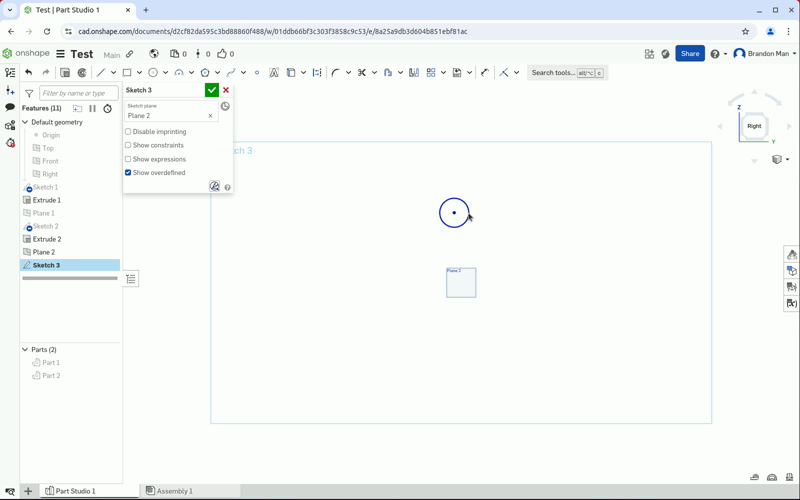
mouse_move(440, 214)
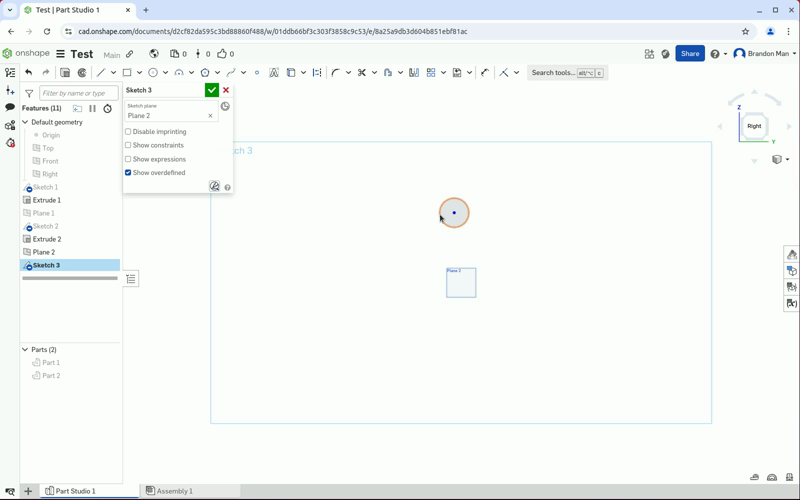
scroll(6)
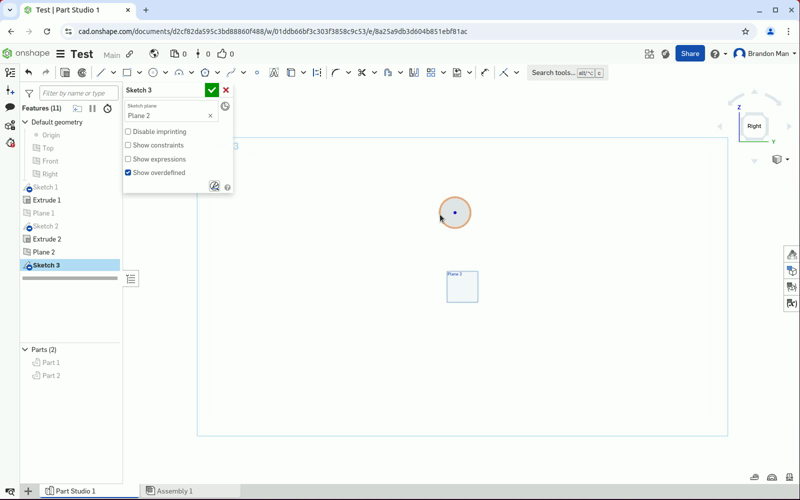
scroll(6)
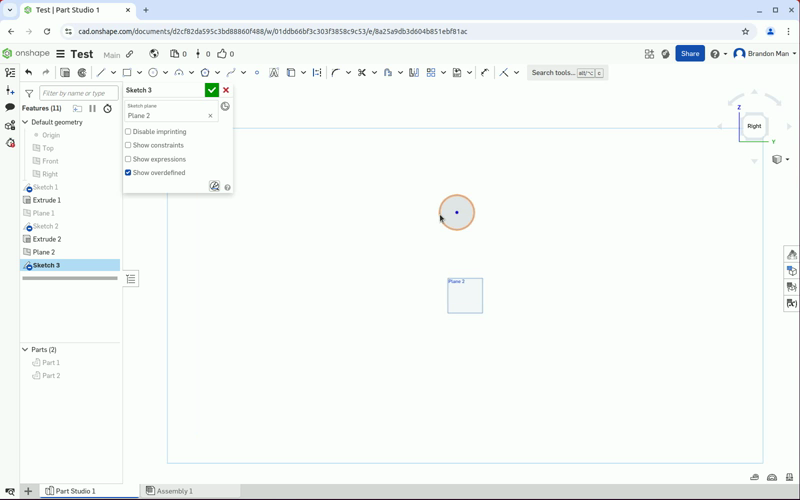
scroll(6)
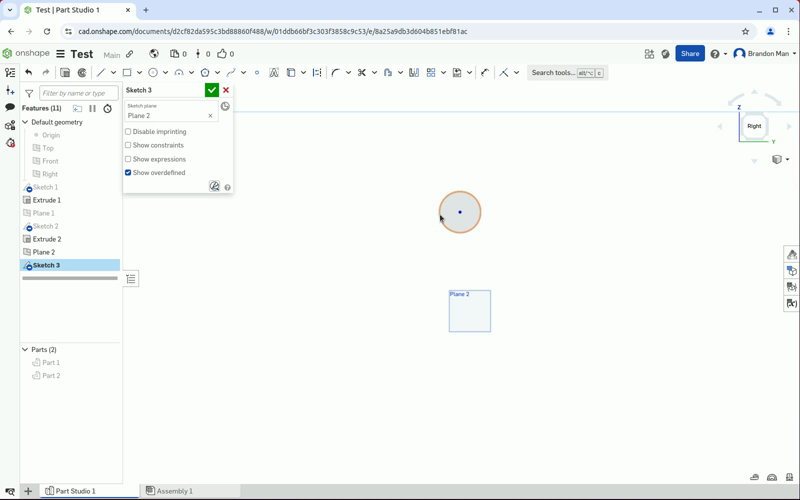
scroll(6)
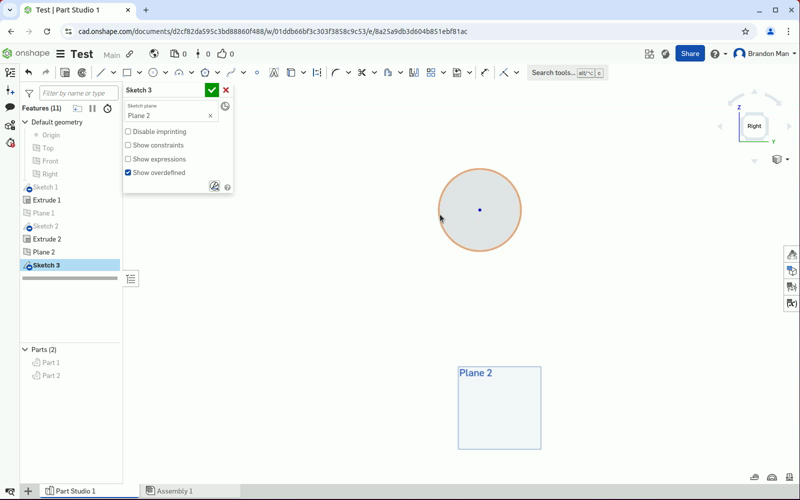
scroll(6)
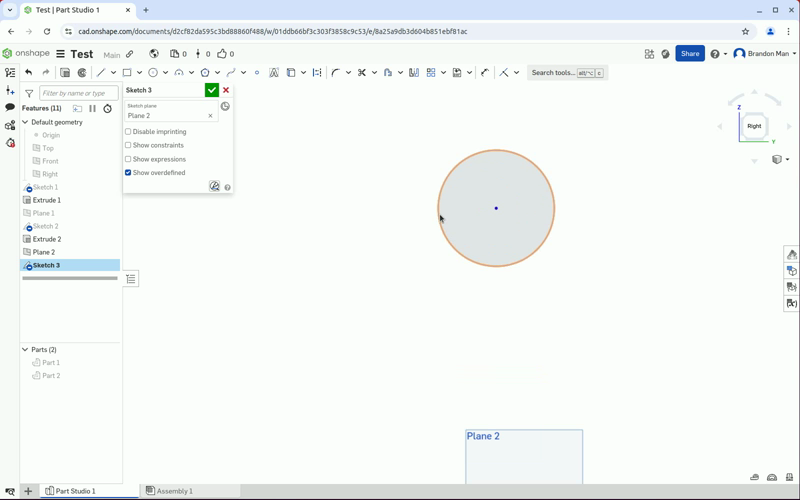
scroll(6)
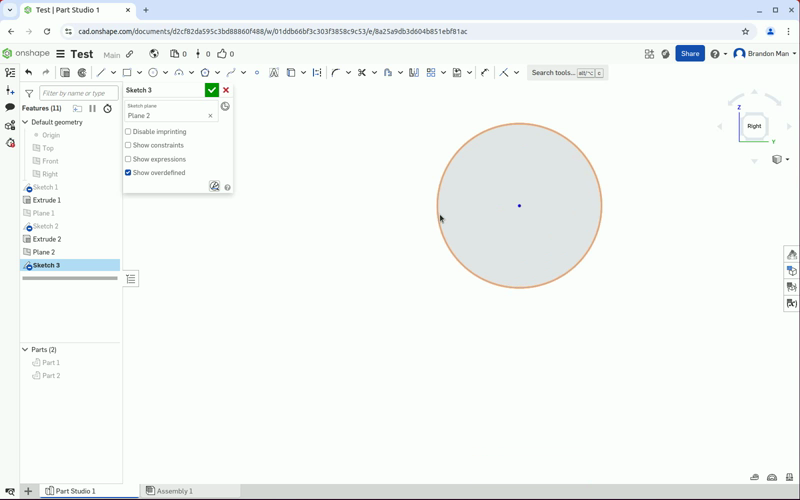
scroll(6)
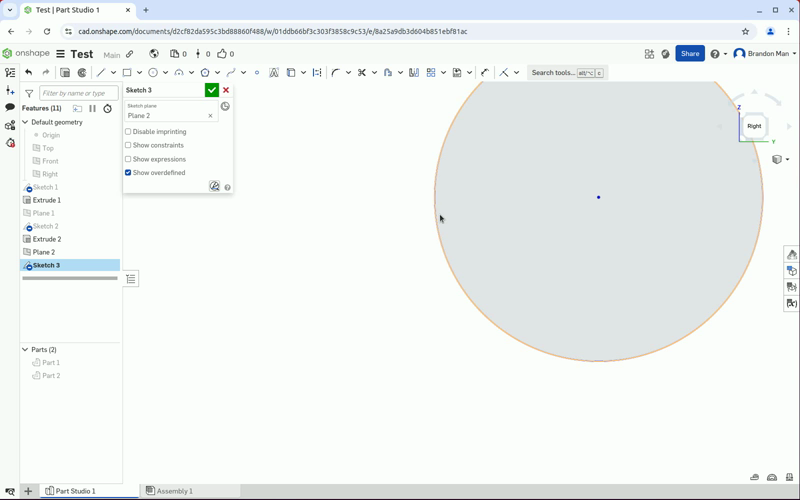
click(440, 214)
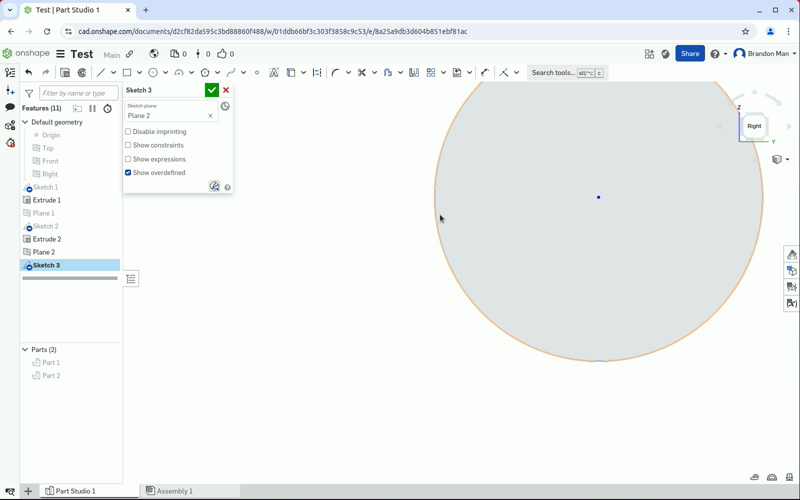
scroll(-6)
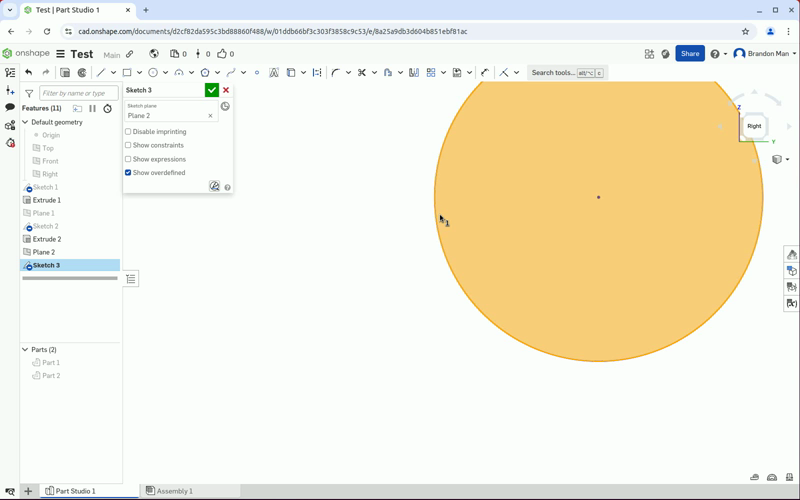
scroll(-6)
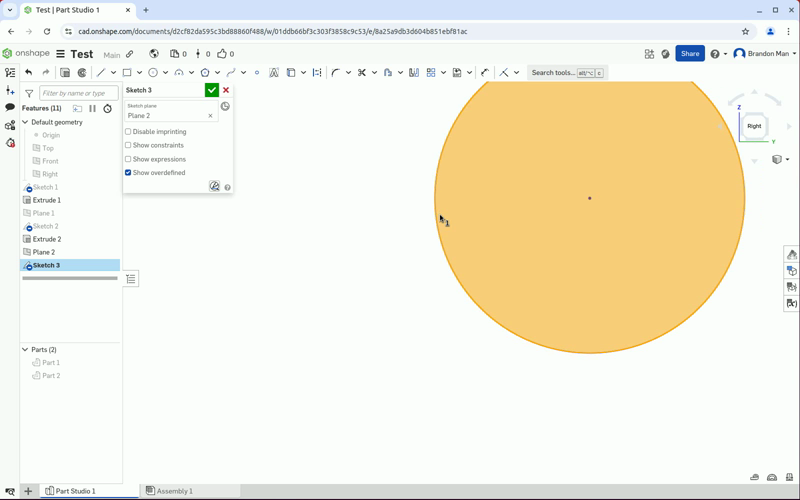
scroll(-6)
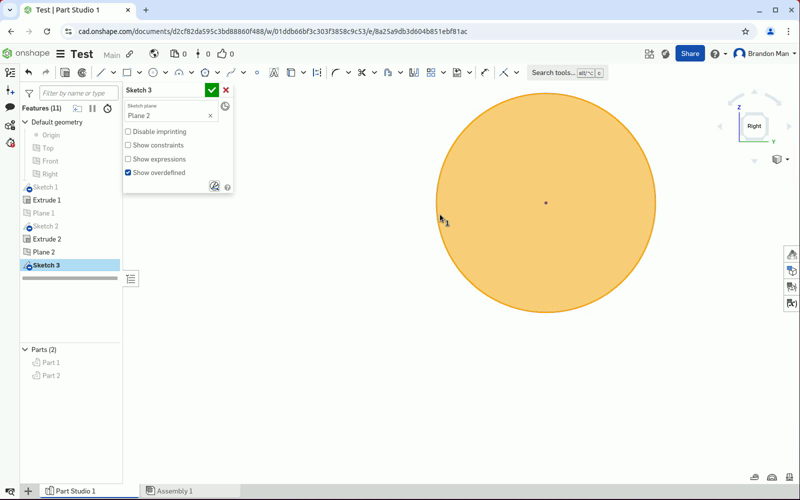
scroll(-6)
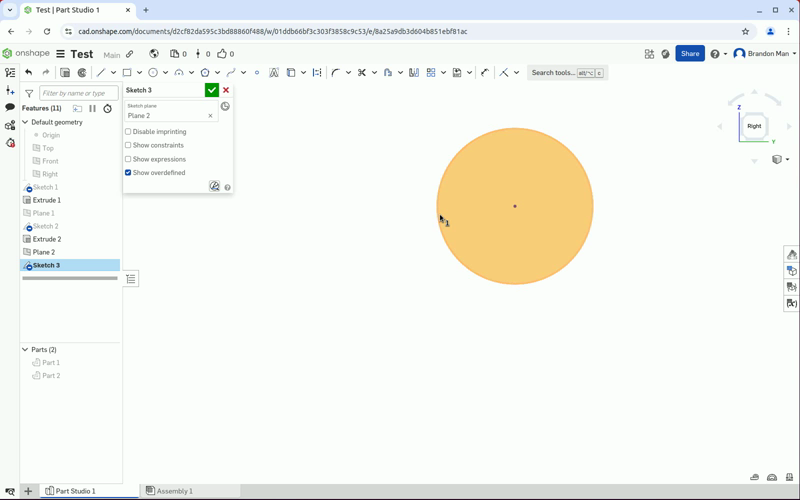
scroll(-6)
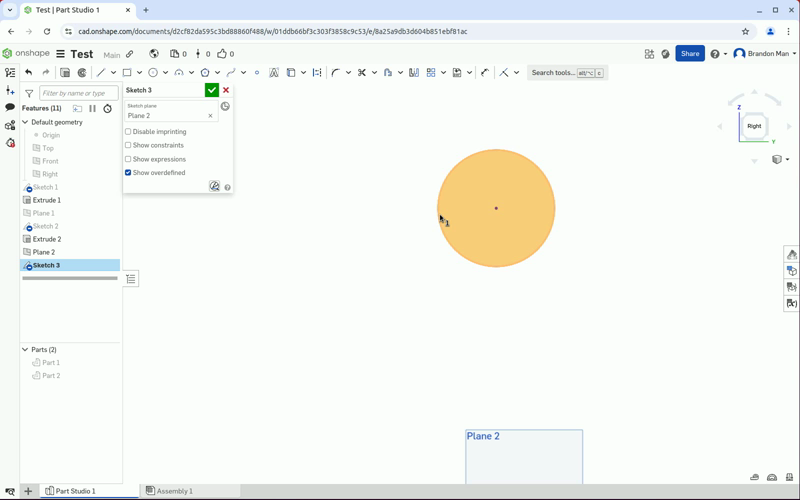
scroll(-6)
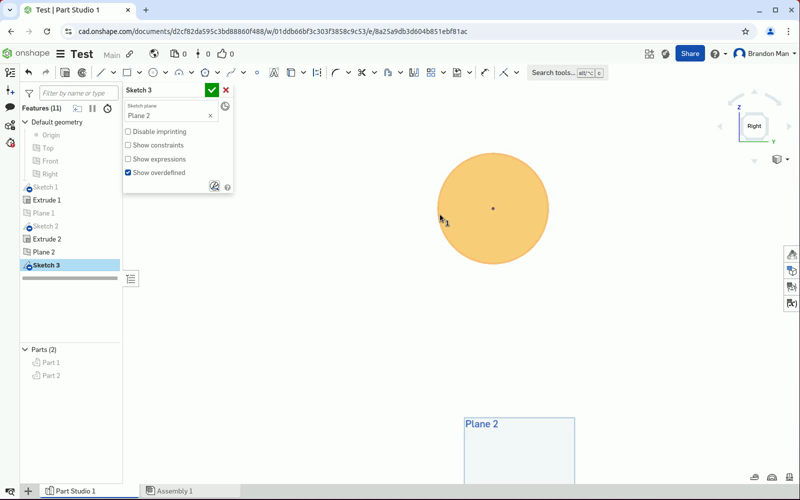
scroll(-6)
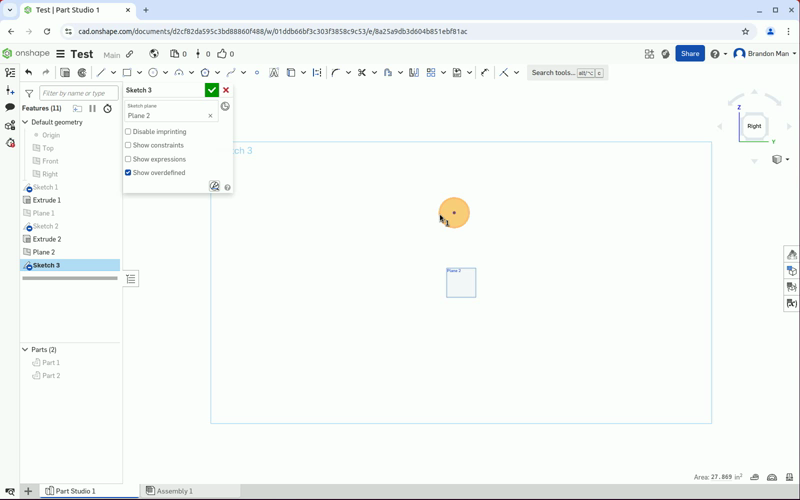
mouse_move(73, 352)
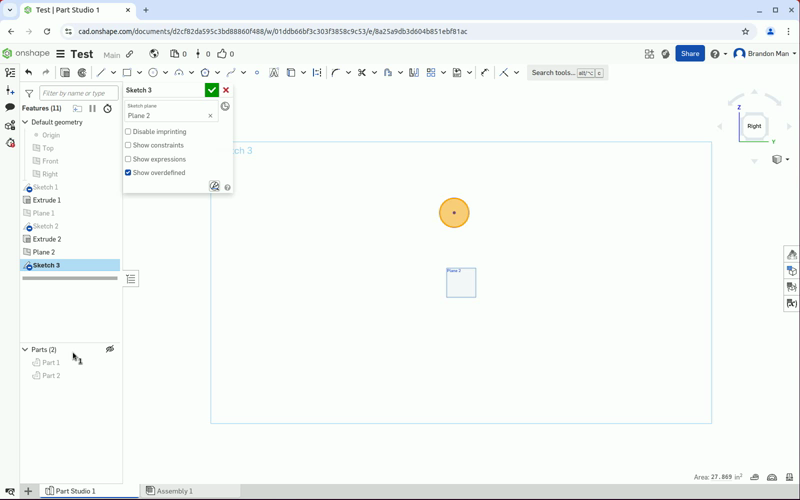
key(shift+y)
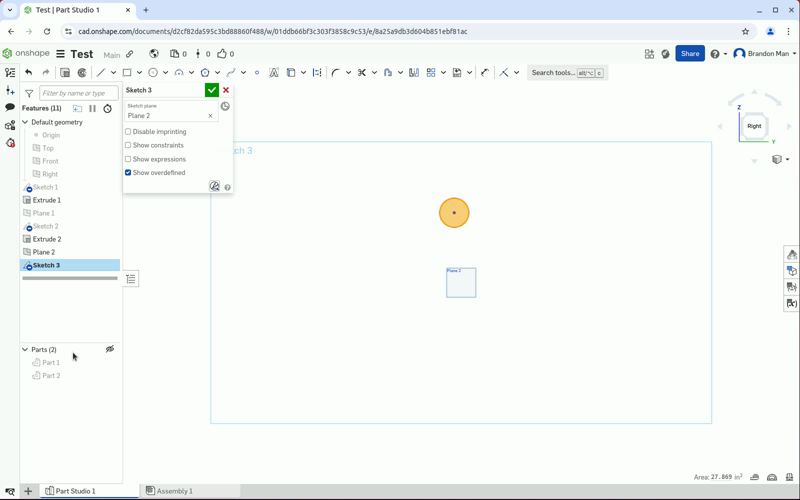
key(shift+e)
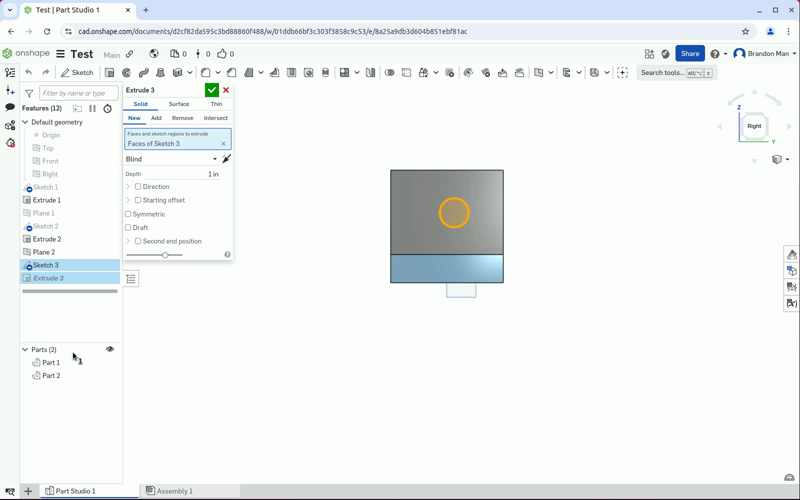
mouse_move(143, 106)
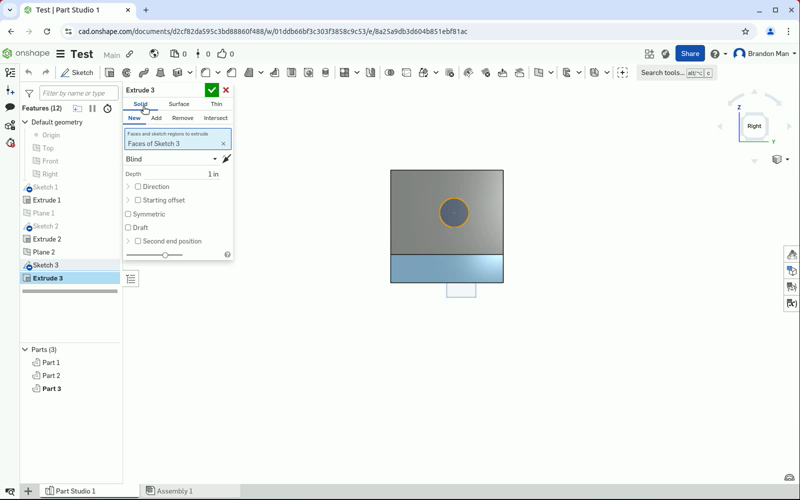
click(143, 106)
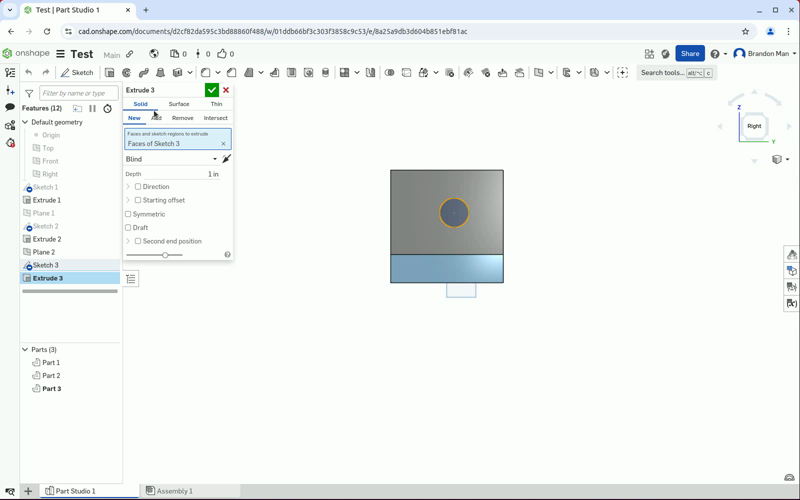
mouse_move(186, 120)
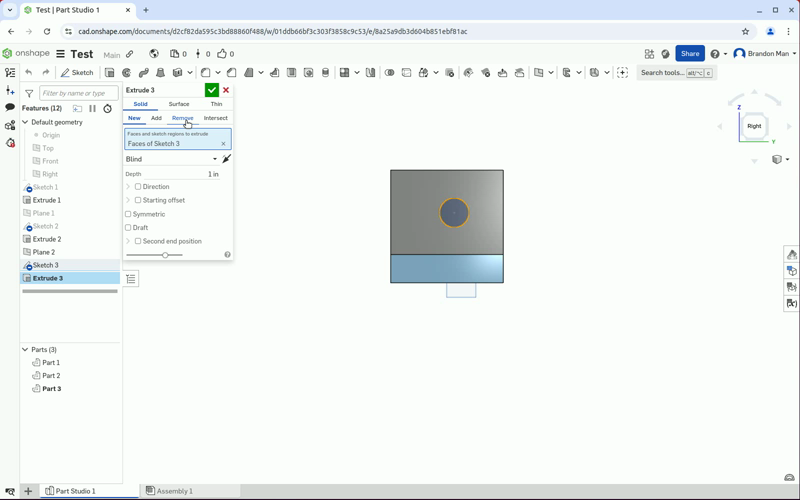
click(186, 120)
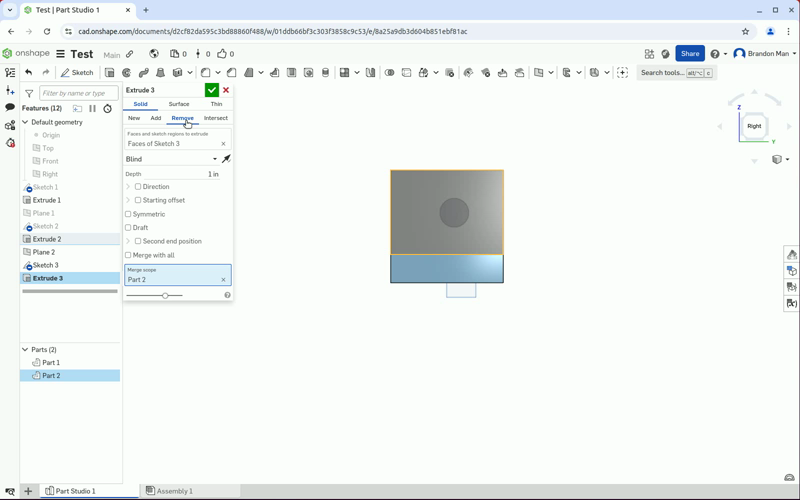
key(tab, 4)
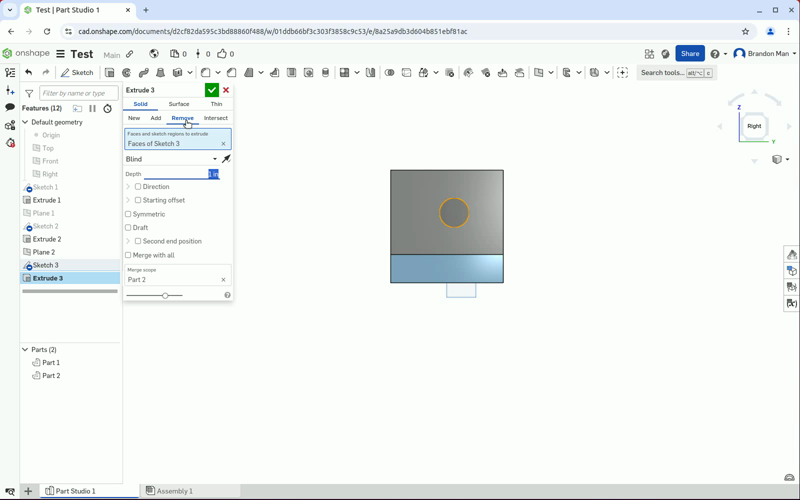
text(11.554)
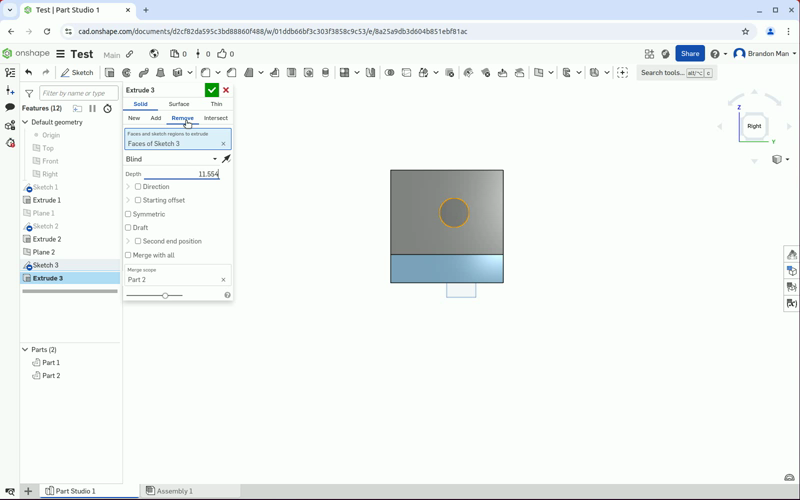
key(tab, 6)
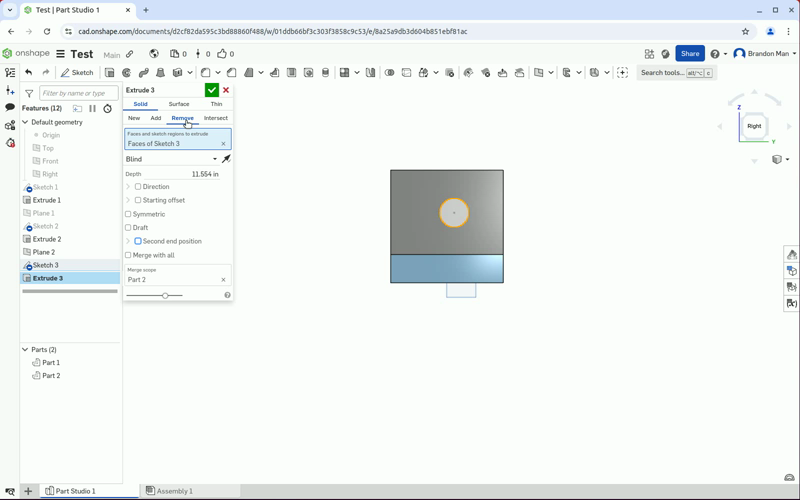
key(space)
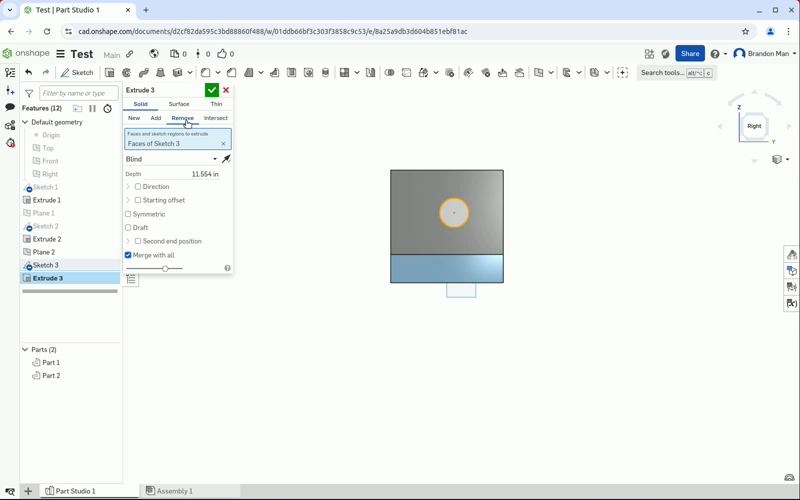
key(enter)
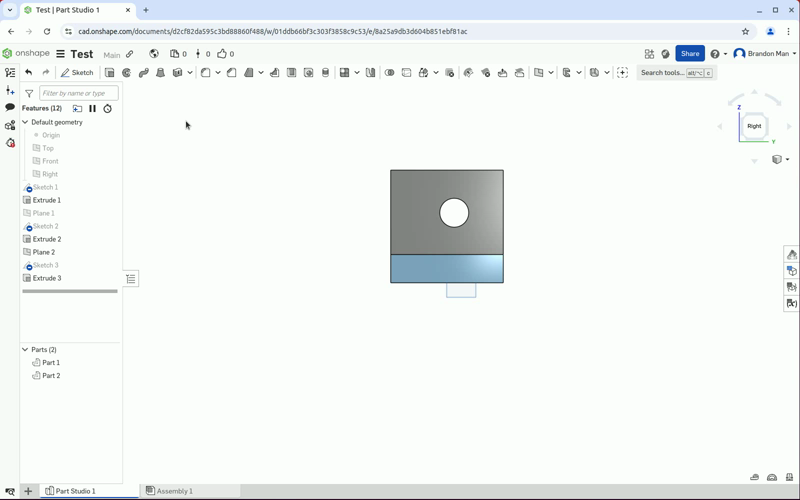
key(shift+h)
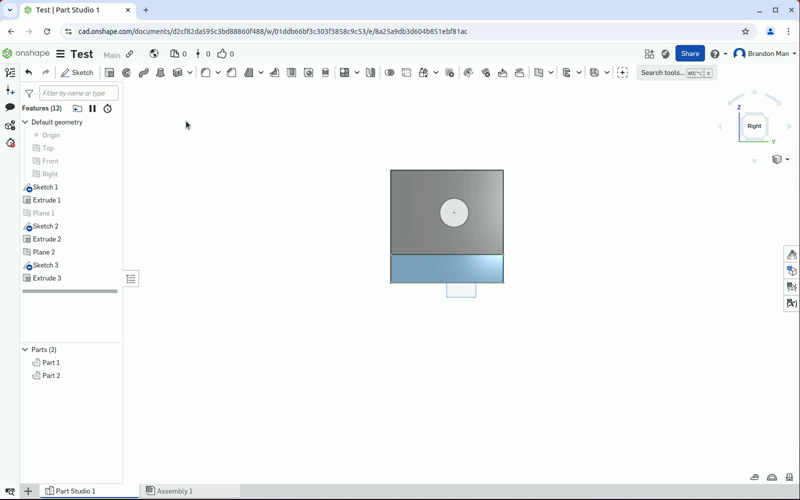
key(shift+h)
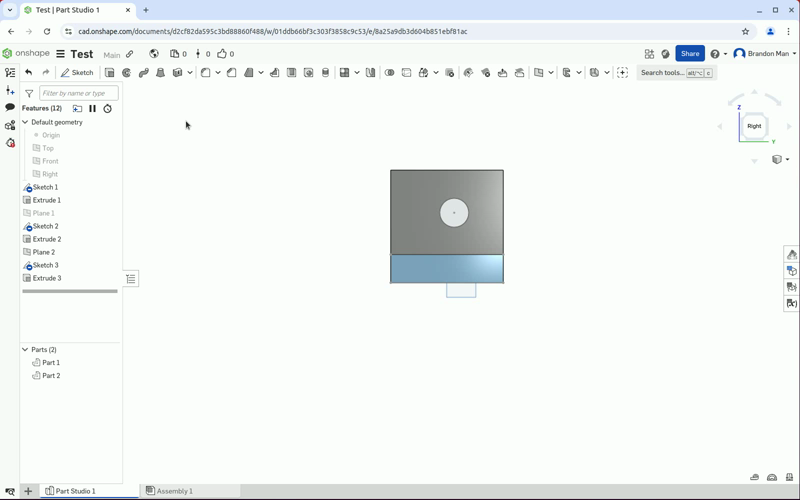
key(shift+7)
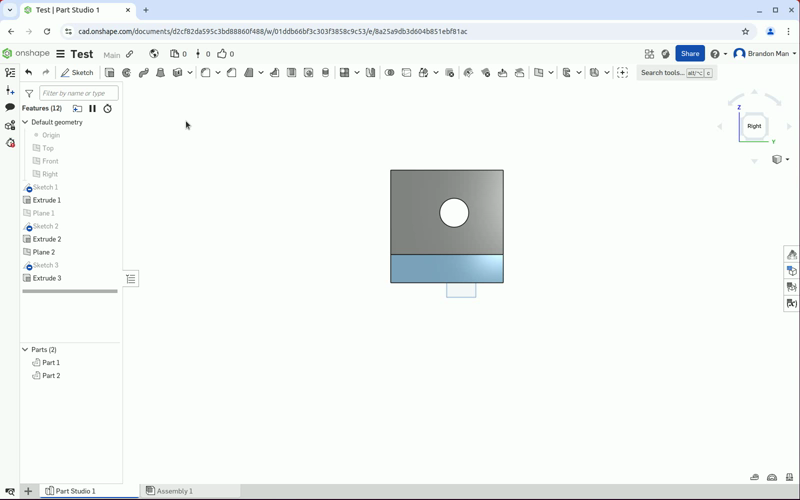
key(right, 2)
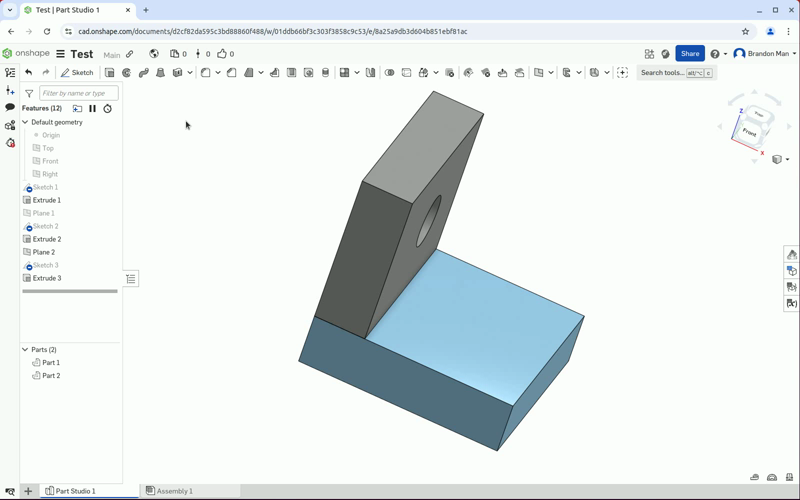
key(down, 2)
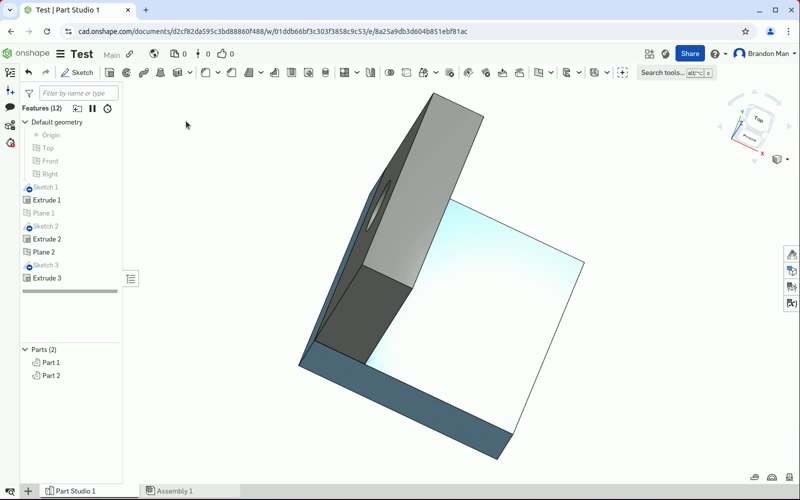
key(up, 2)
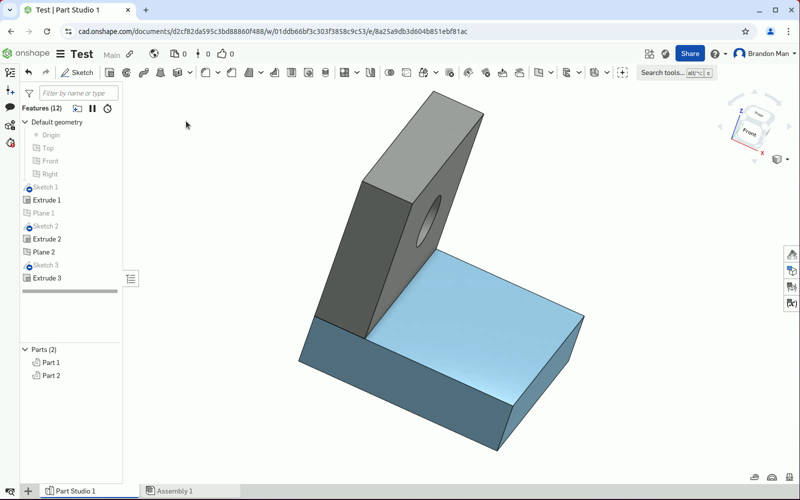
key(left, 2)
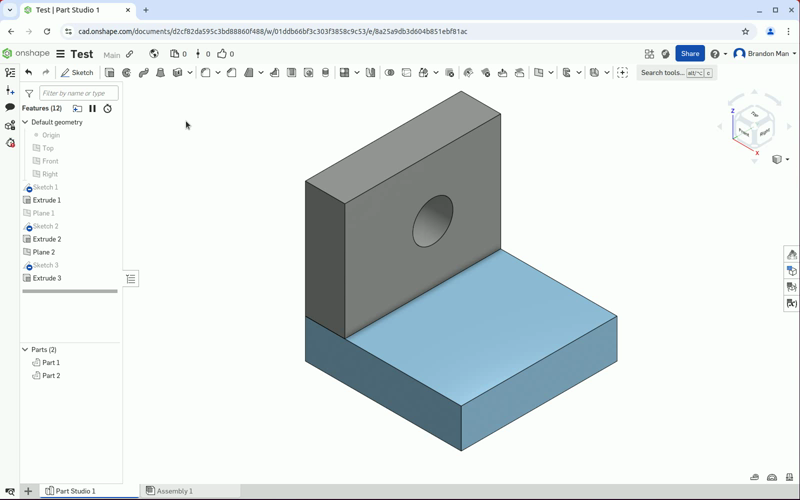
mouse_move(73, 189)
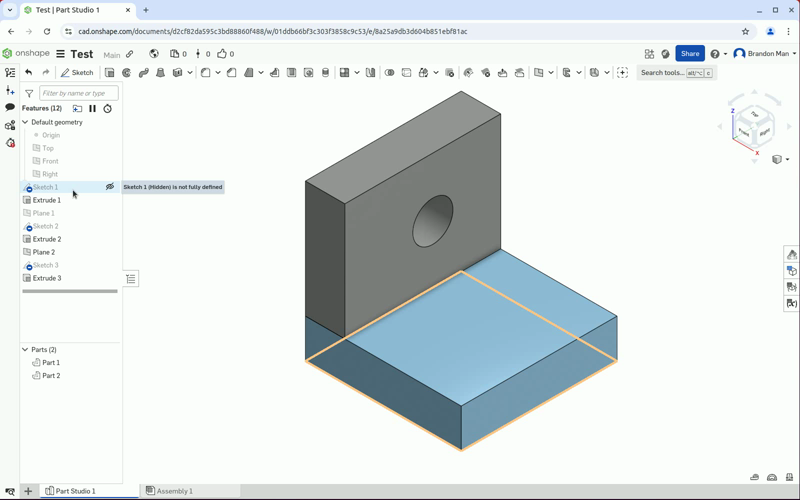
click(73, 189)